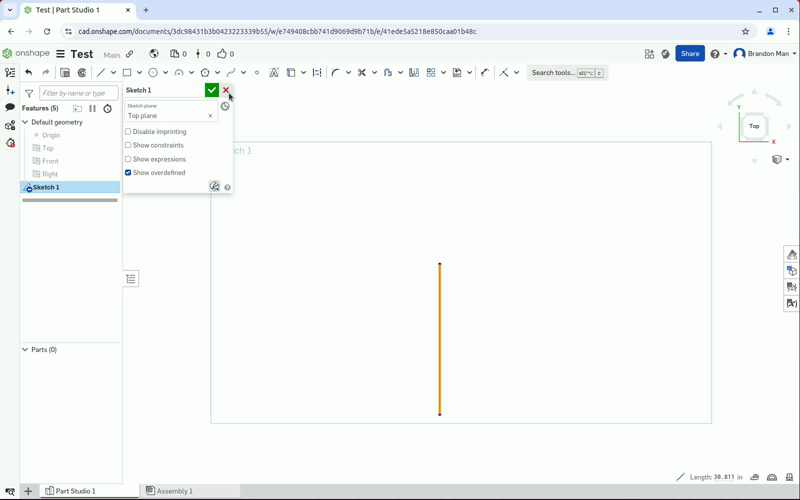
key(shift+h)
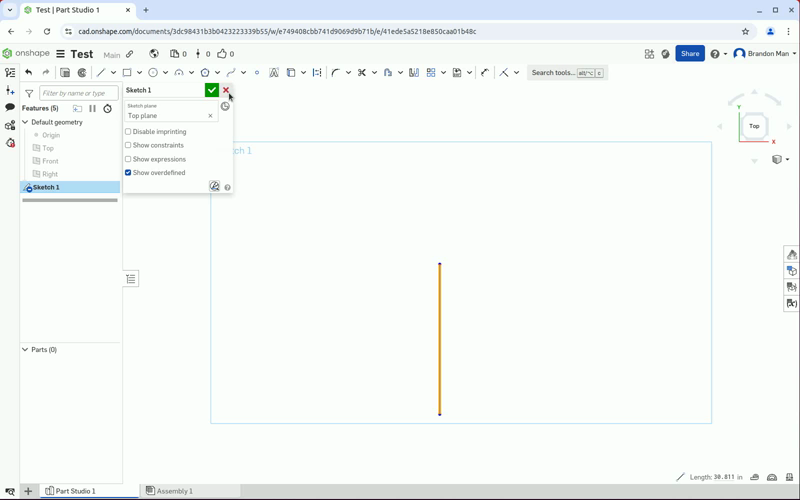
key(shift+s)
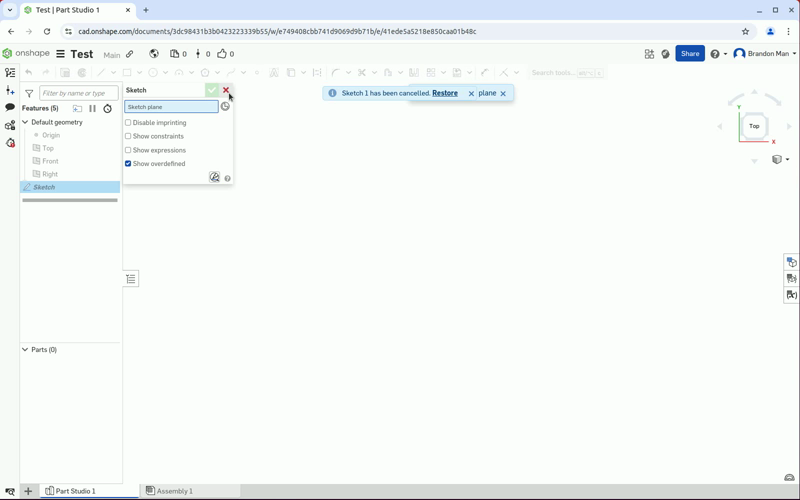
mouse_move(73, 150)
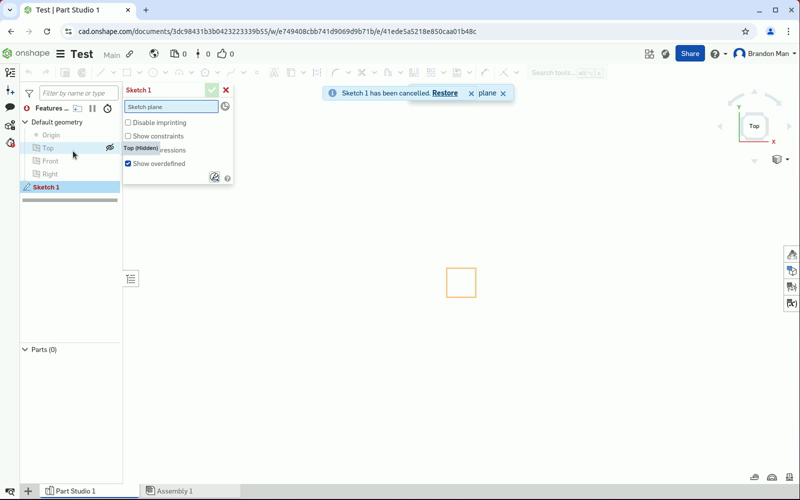
click(73, 150)
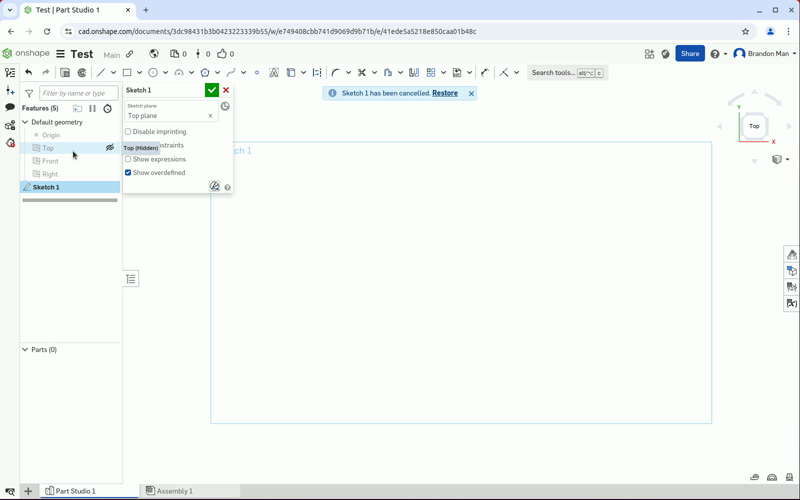
mouse_move(73, 352)
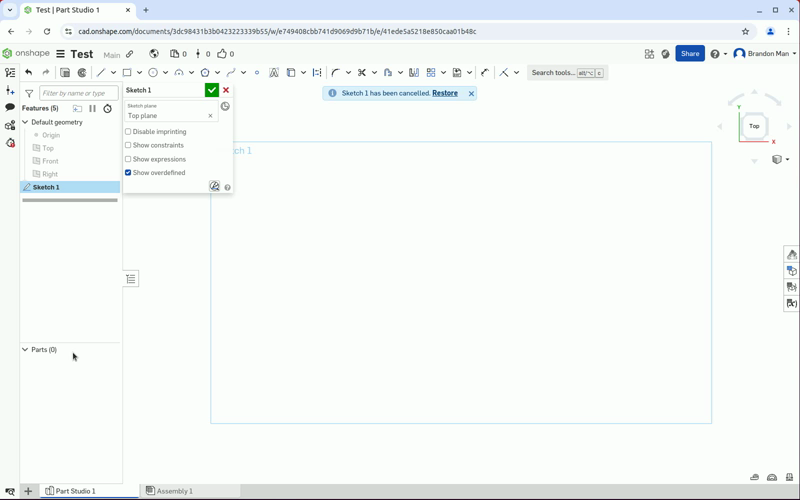
key(y)
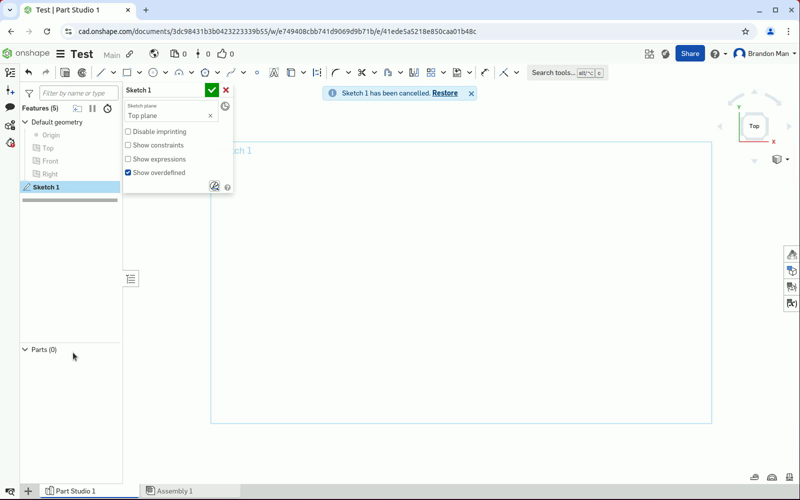
key(l)
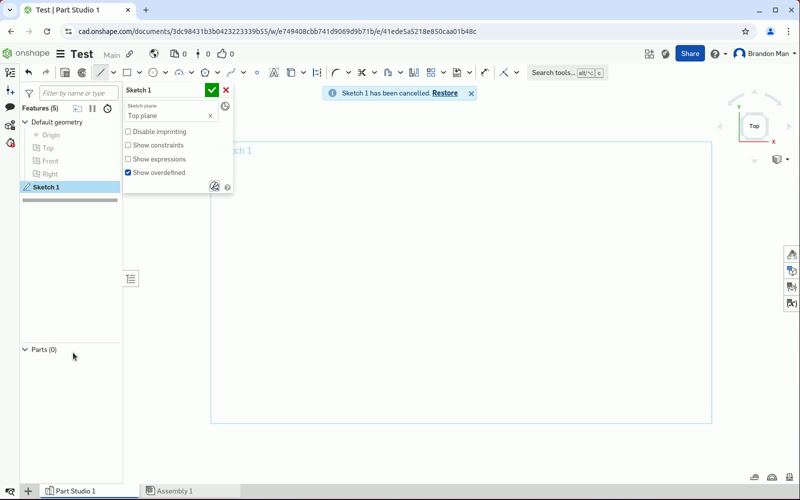
key_down(shift)
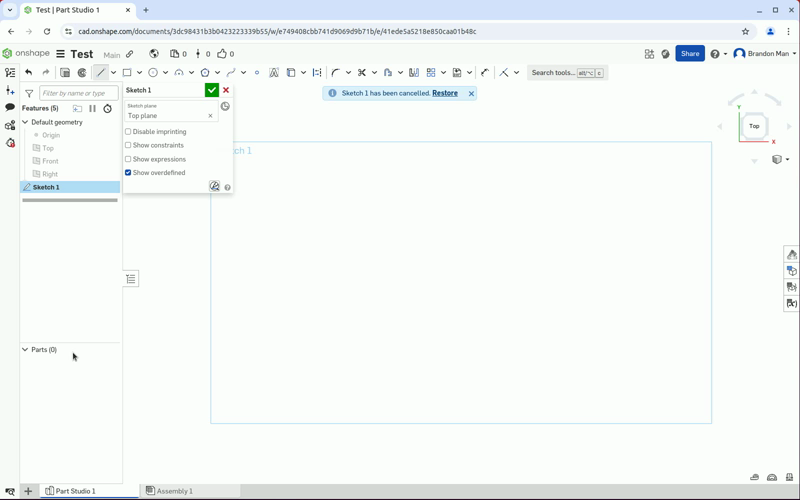
mouse_move(356, 295)
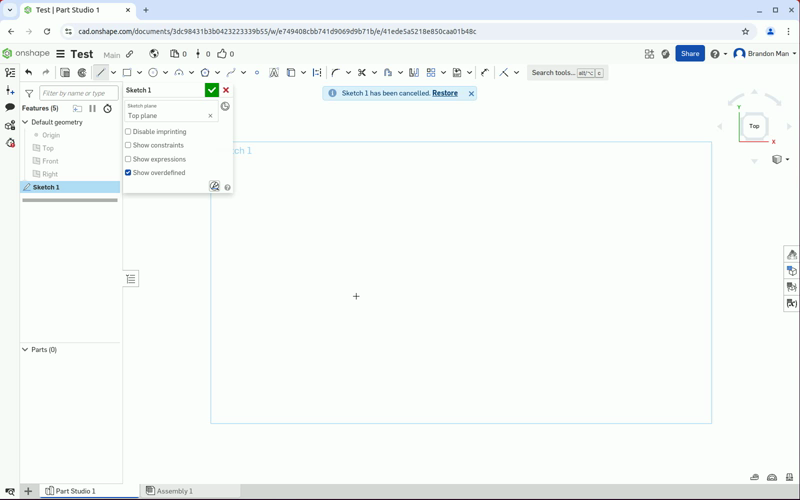
click(356, 295)
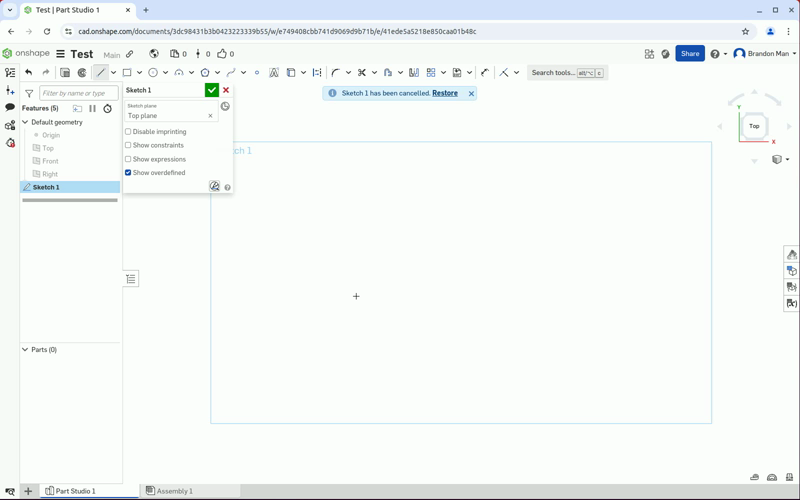
key_up(shift)
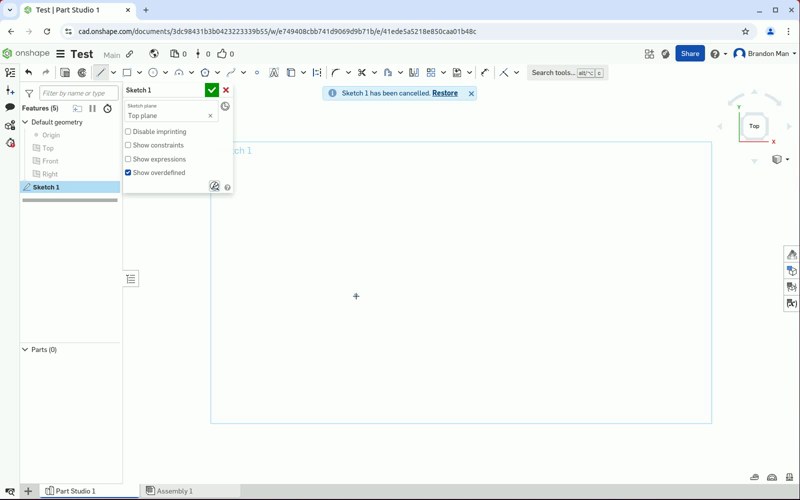
key_down(shift)
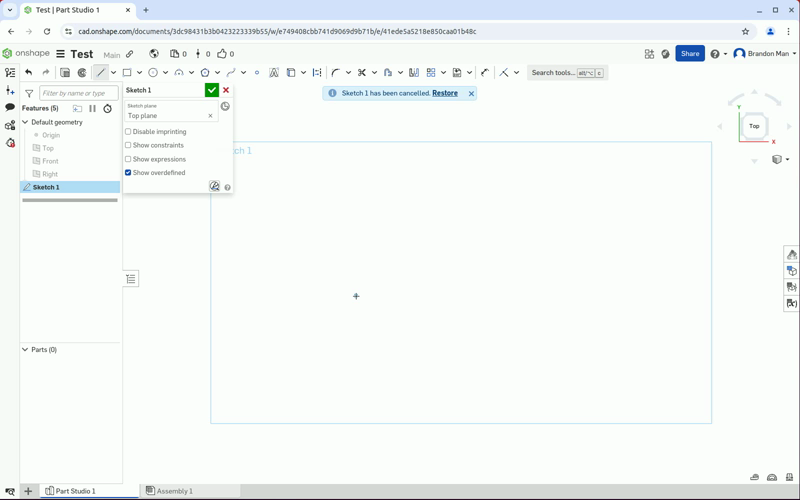
mouse_move(565, 295)
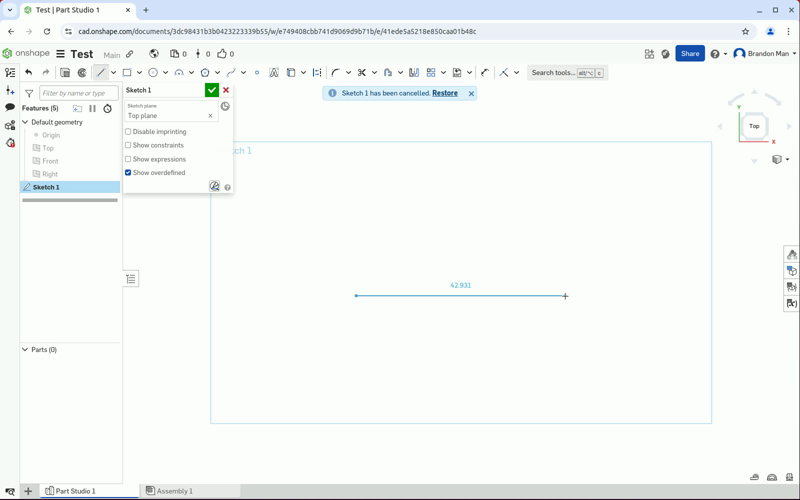
click(565, 295)
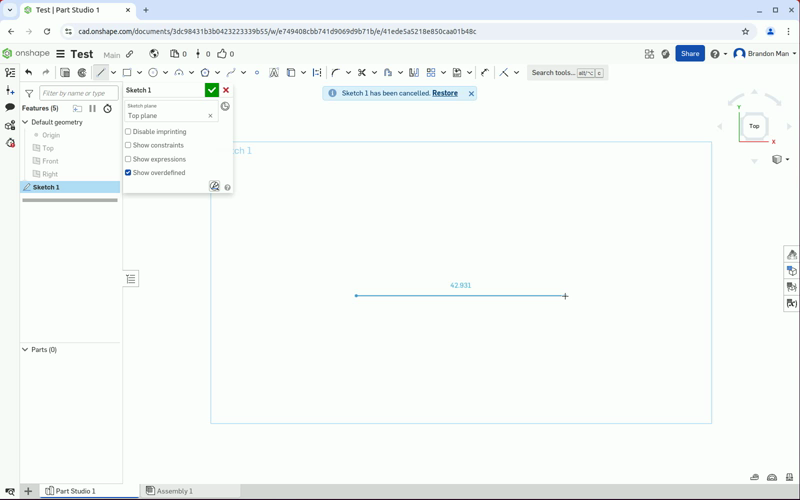
key_up(shift)
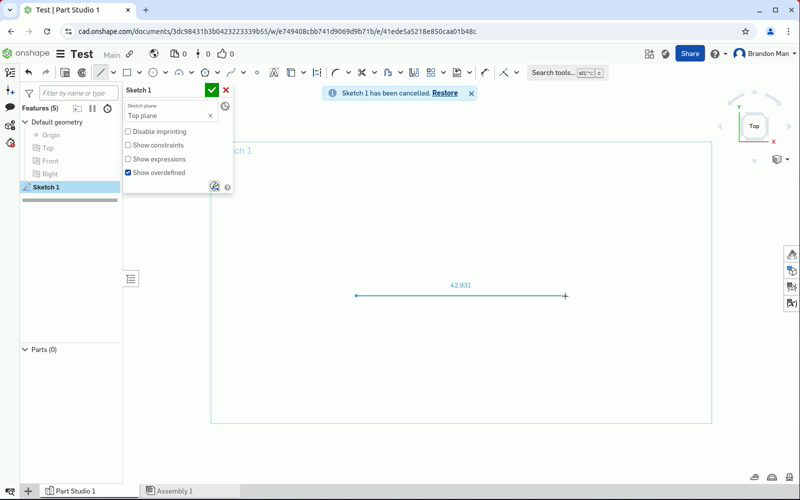
key_down(shift)
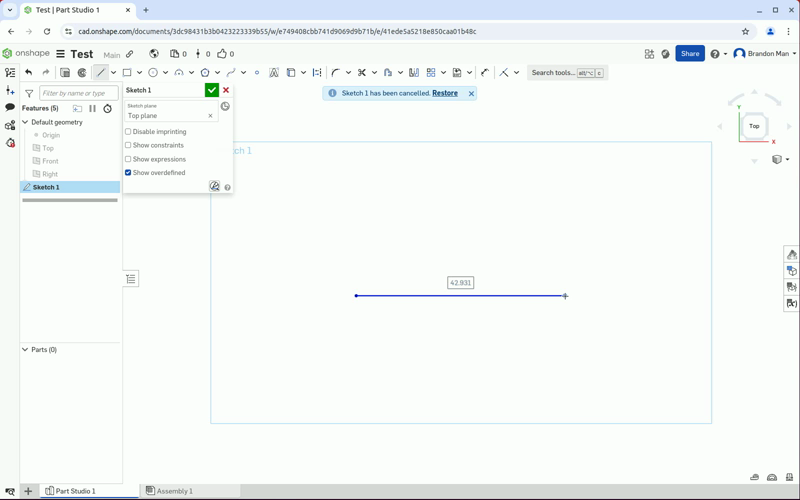
mouse_move(589, 295)
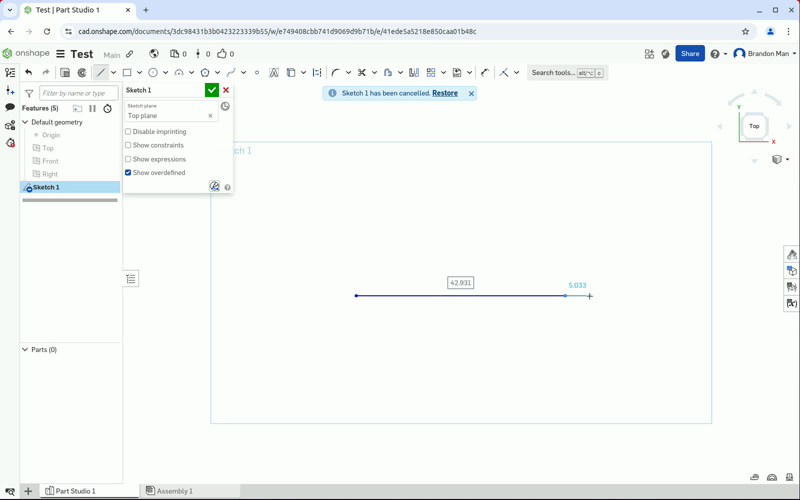
mouse_move(565, 269)
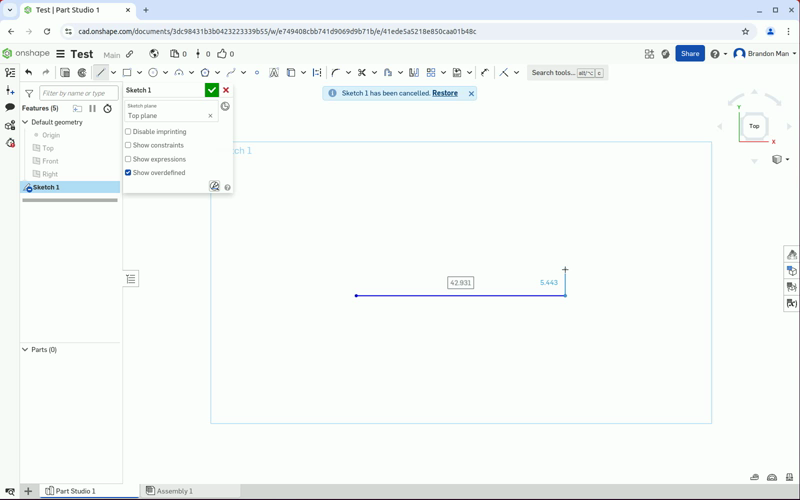
click(565, 269)
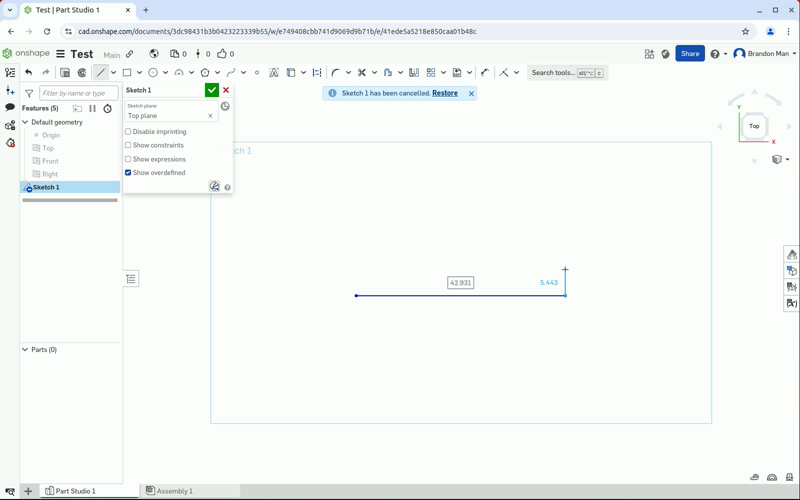
key_up(shift)
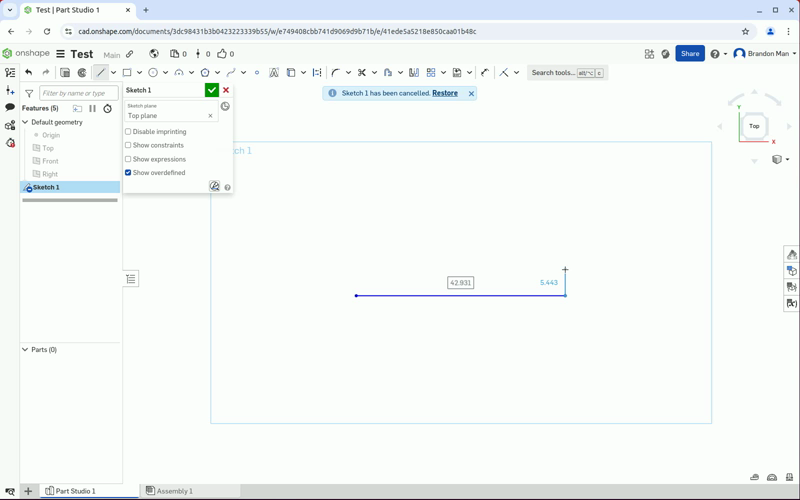
key_down(shift)
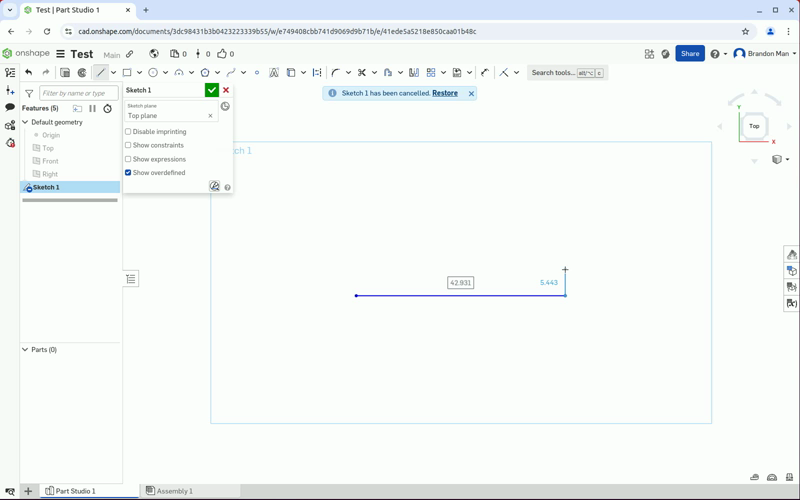
mouse_move(356, 269)
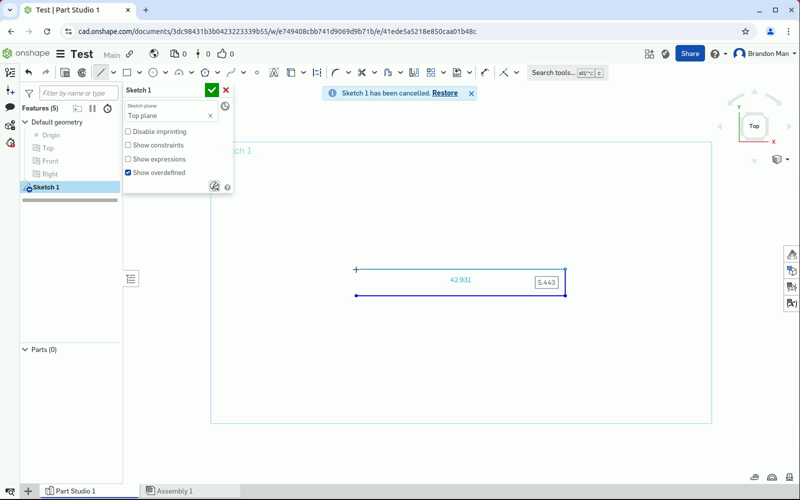
click(356, 269)
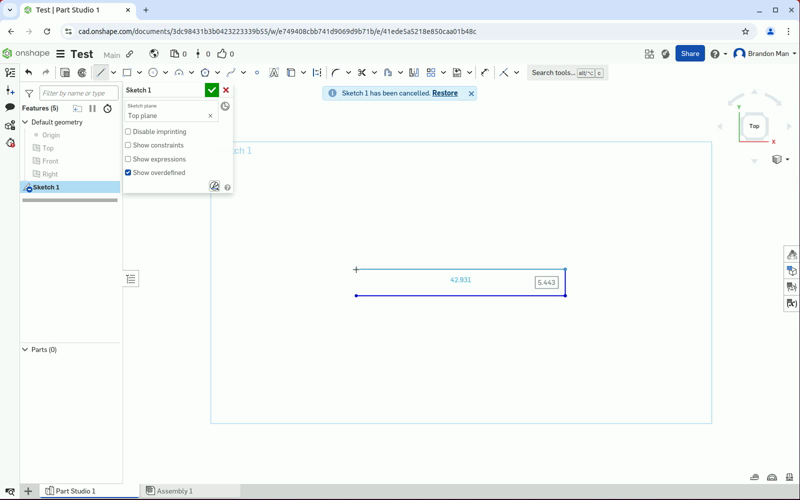
key_up(shift)
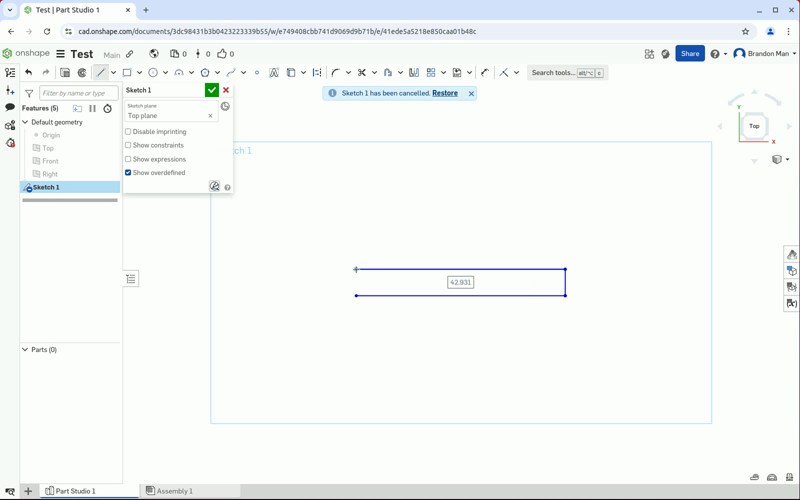
mouse_move(386, 269)
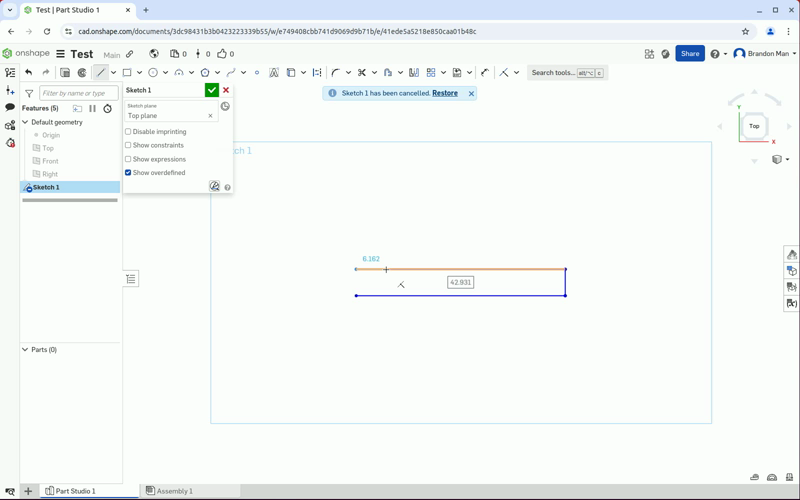
key_down(shift)
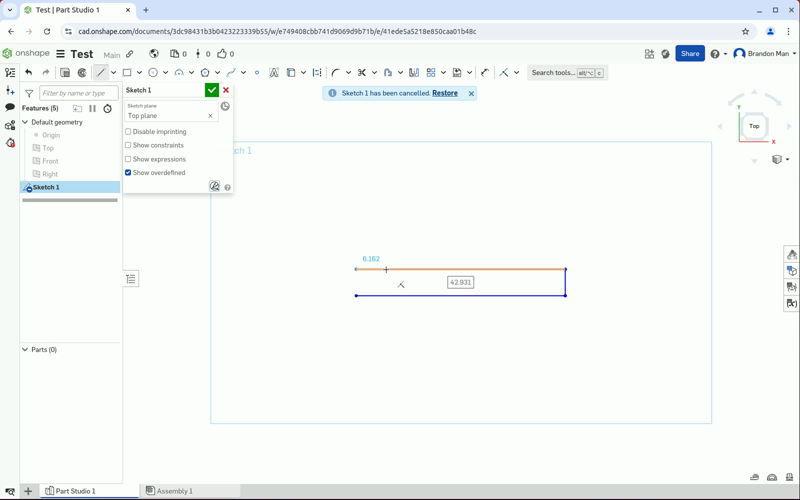
mouse_move(356, 295)
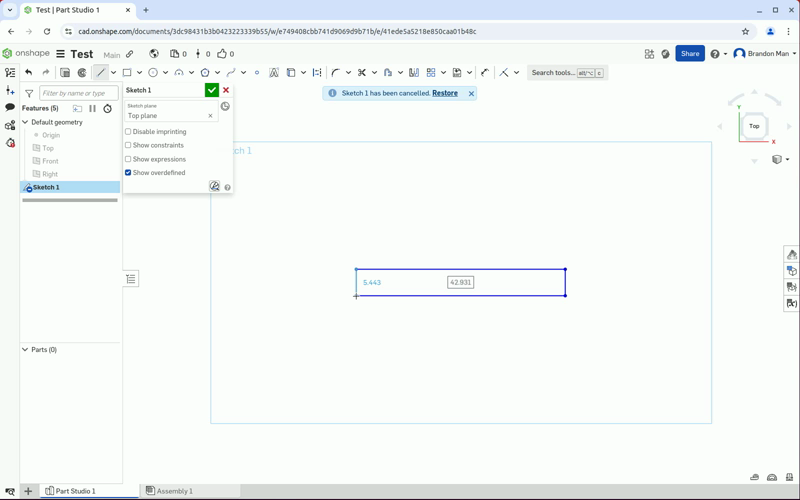
key_up(shift)
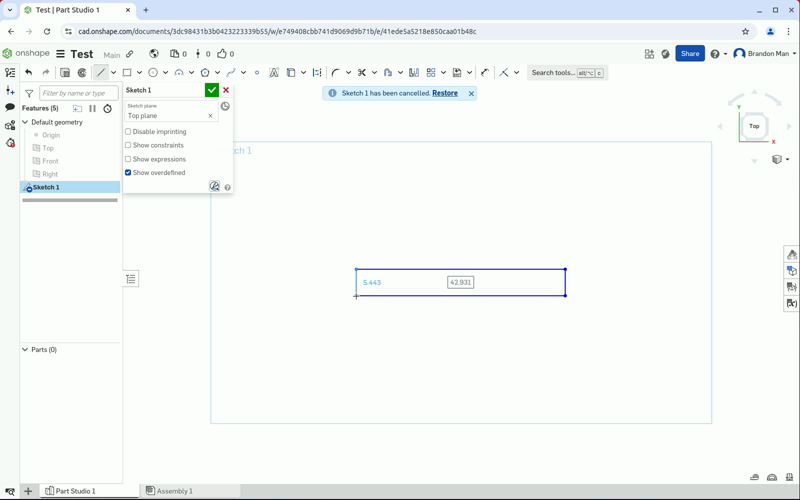
click(356, 295)
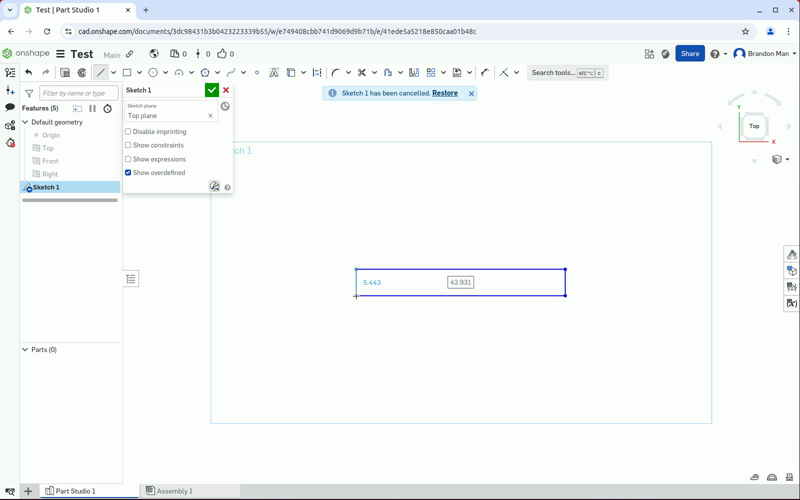
key(esc)
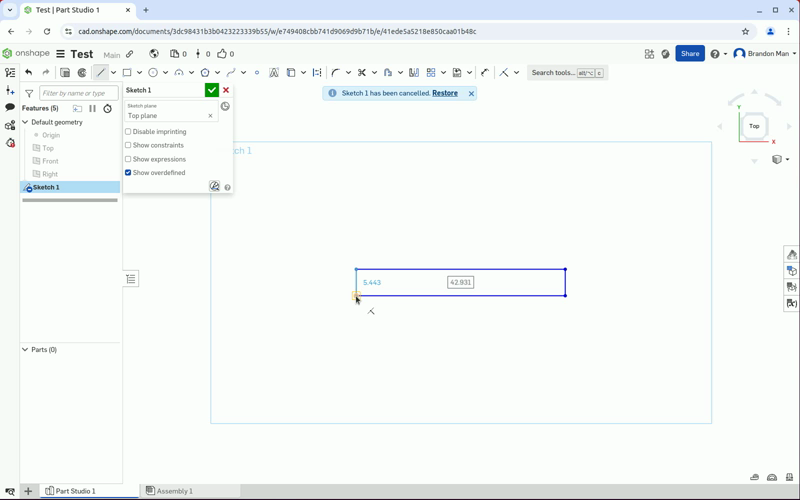
key(c)
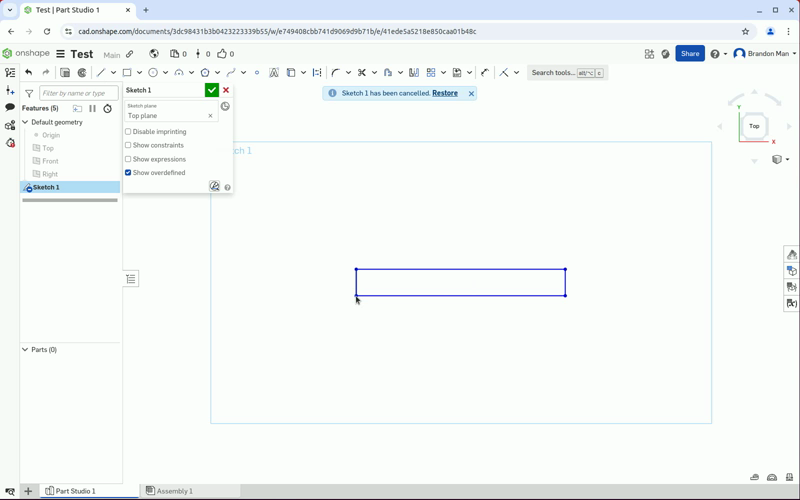
key_down(shift)
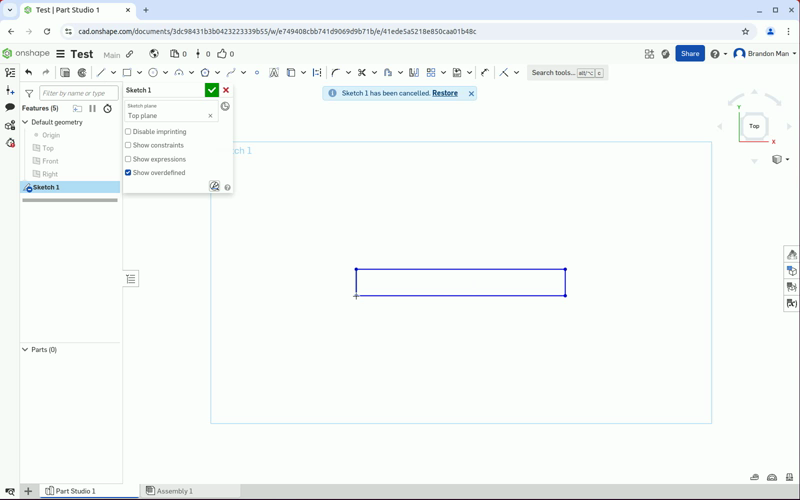
mouse_move(536, 282)
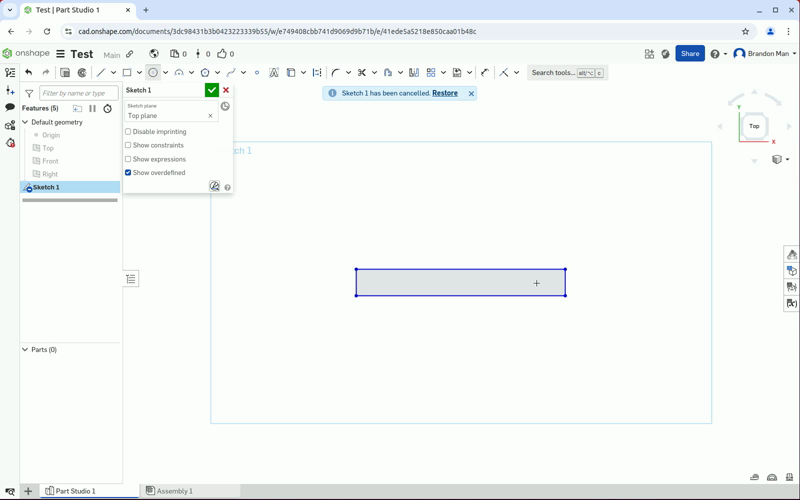
click(536, 282)
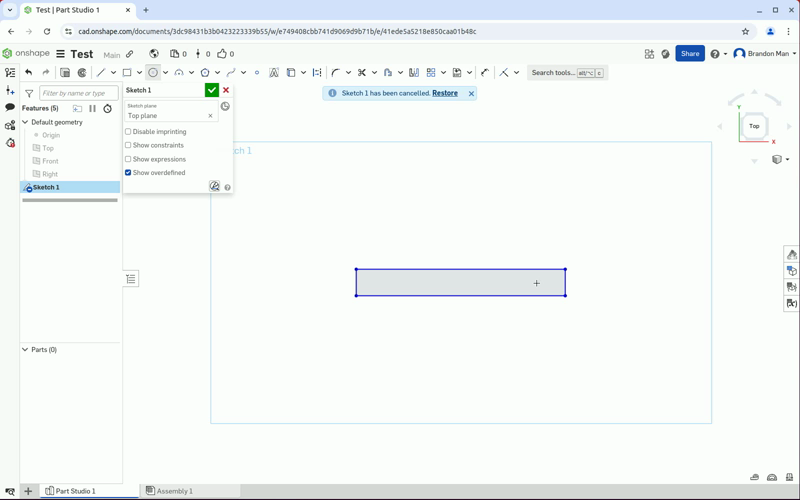
key_up(shift)
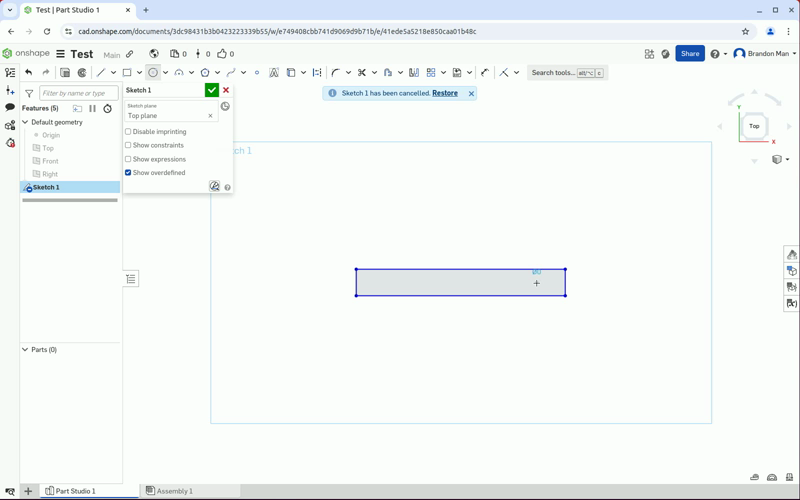
mouse_move(545, 282)
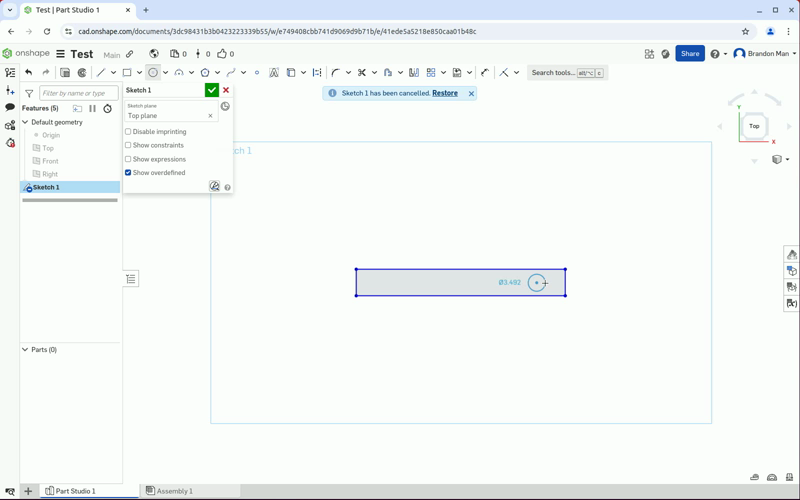
click(545, 282)
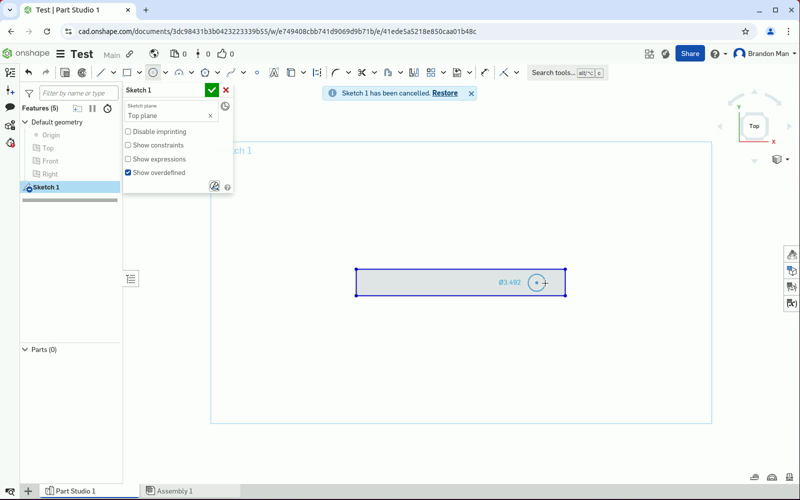
key(esc)
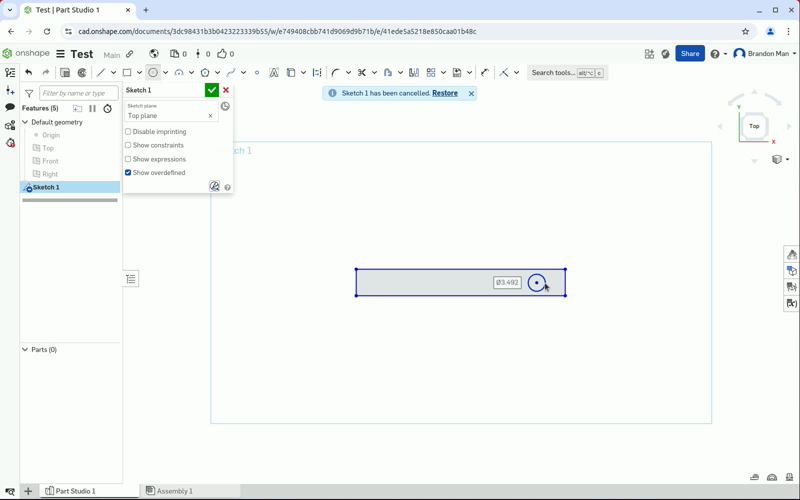
mouse_move(501, 273)
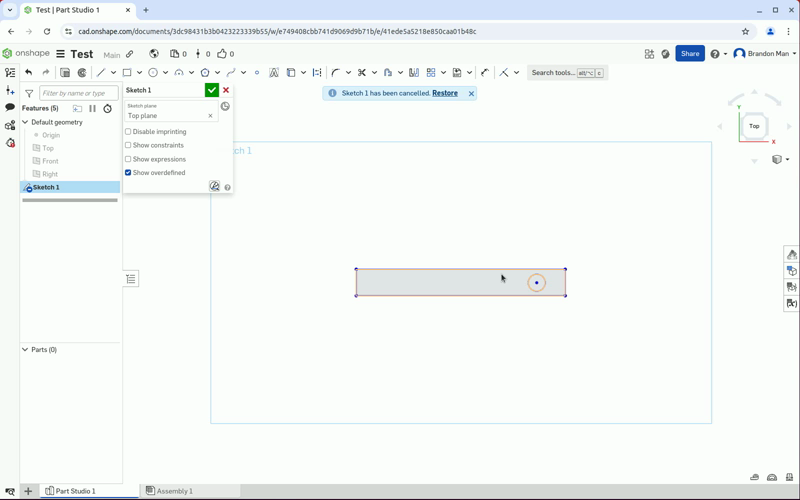
click(501, 273)
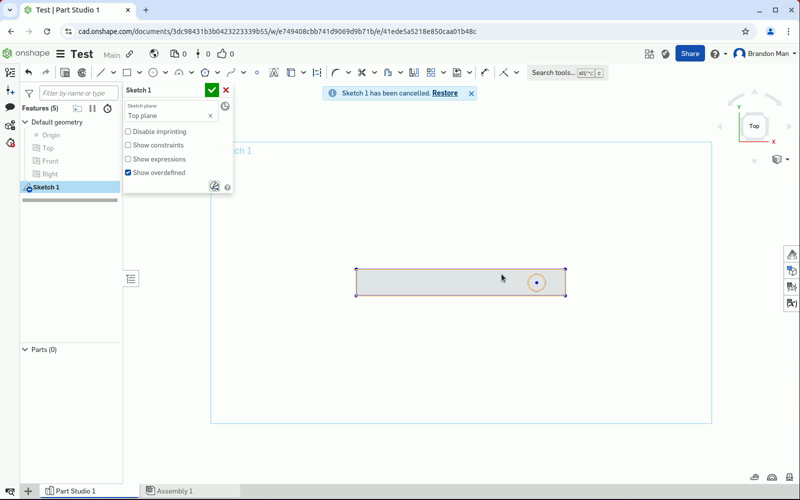
mouse_move(73, 352)
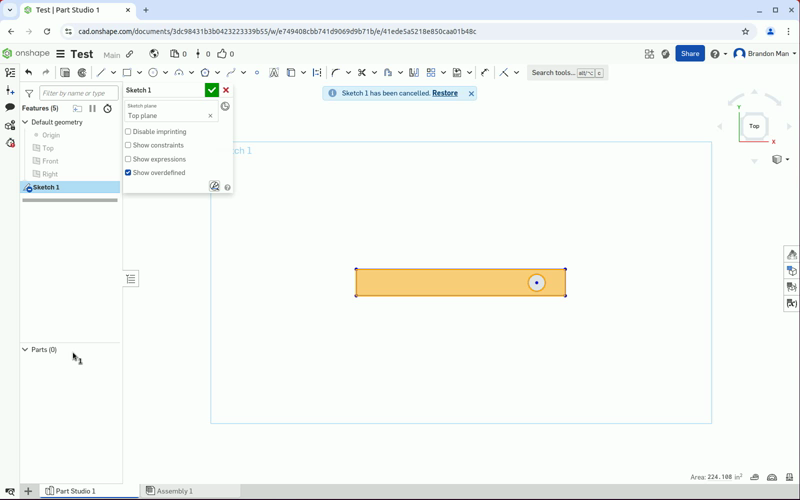
key(shift+y)
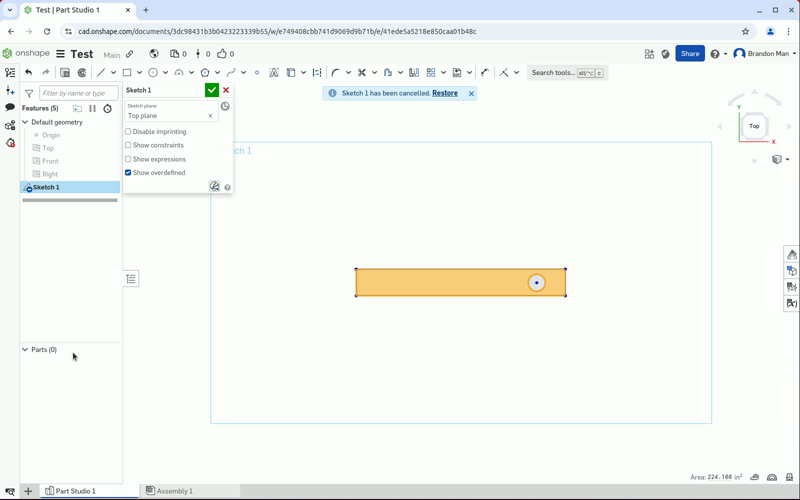
key(shift+e)
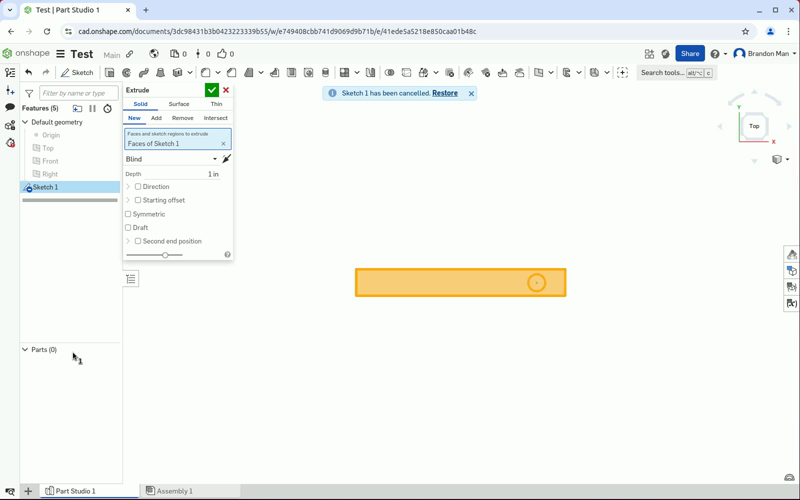
mouse_move(143, 106)
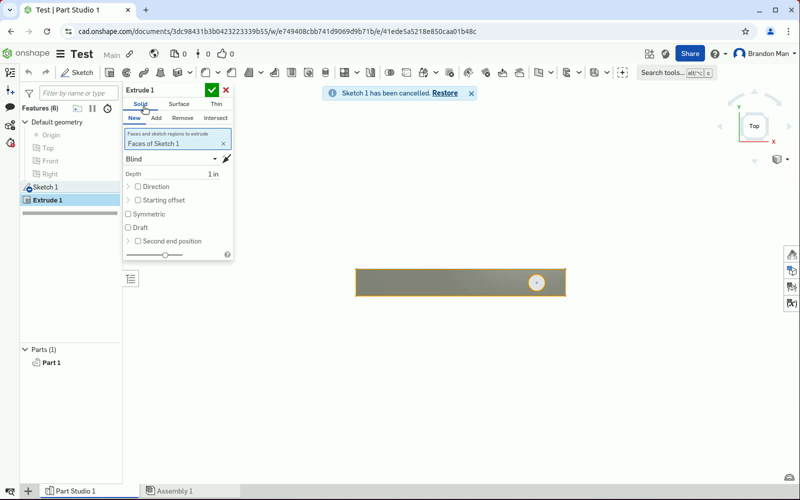
click(143, 106)
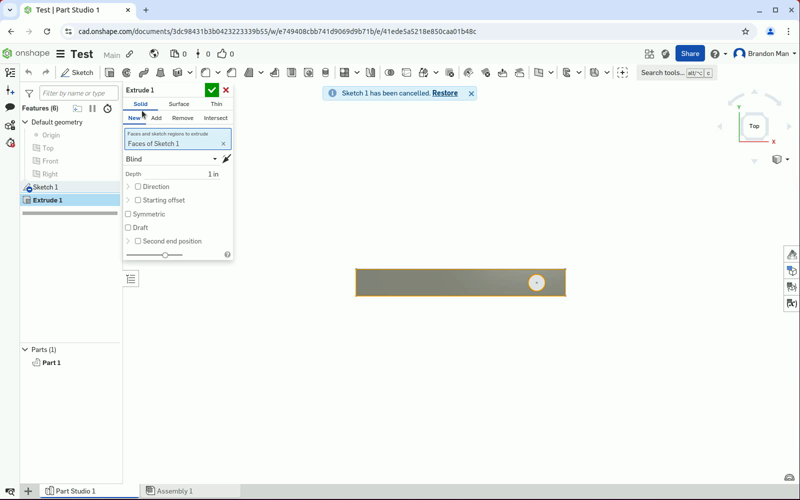
mouse_move(137, 120)
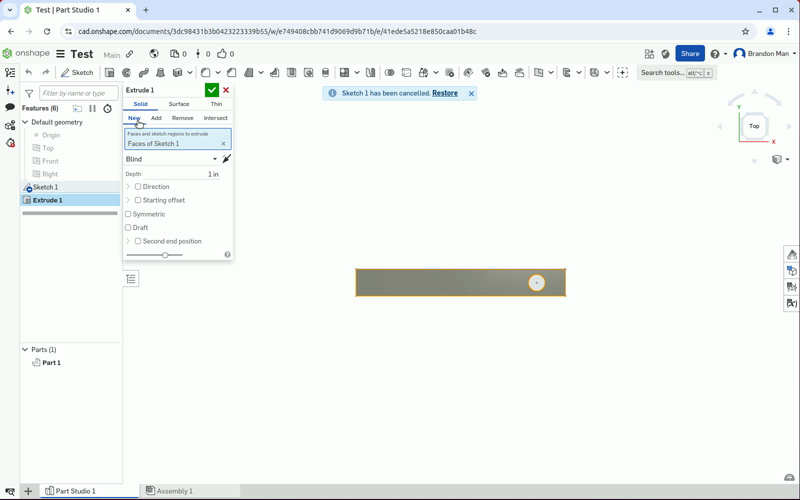
click(137, 120)
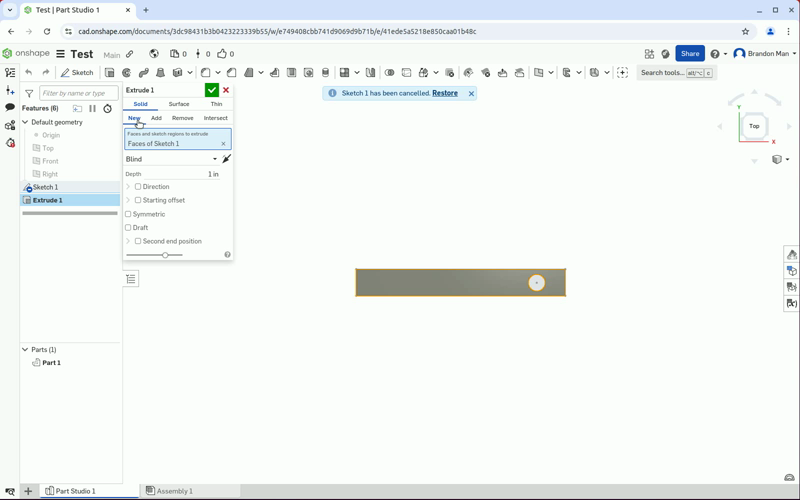
key(tab, 4)
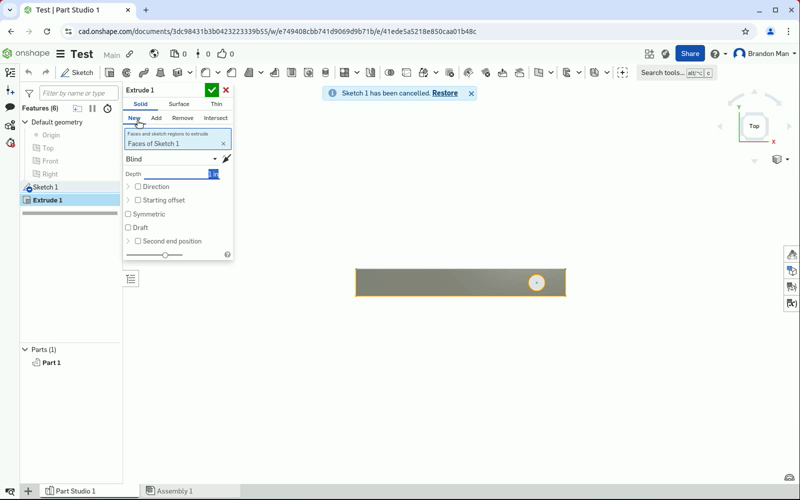
text(1.444)
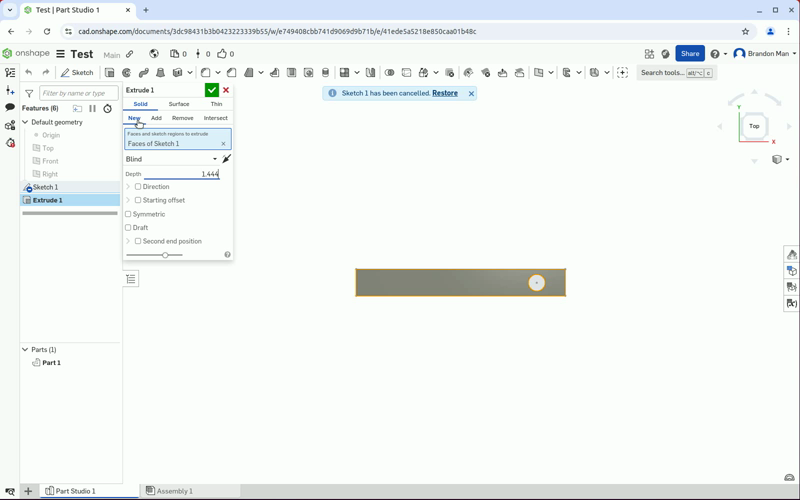
key(enter)
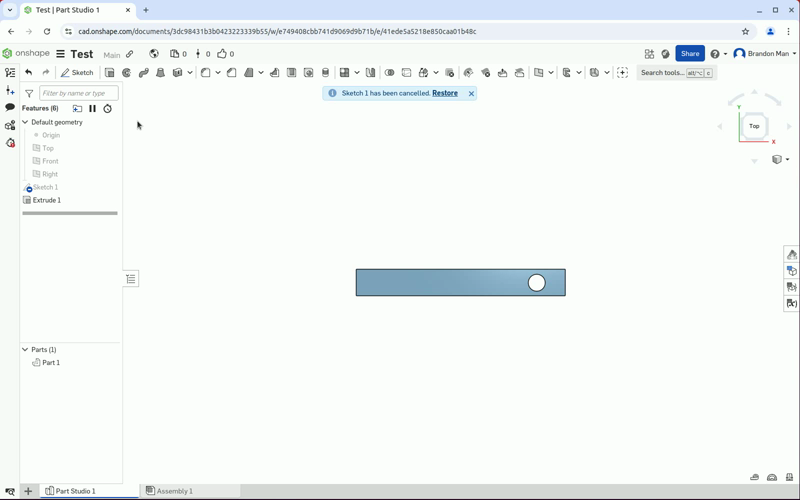
key(shift+h)
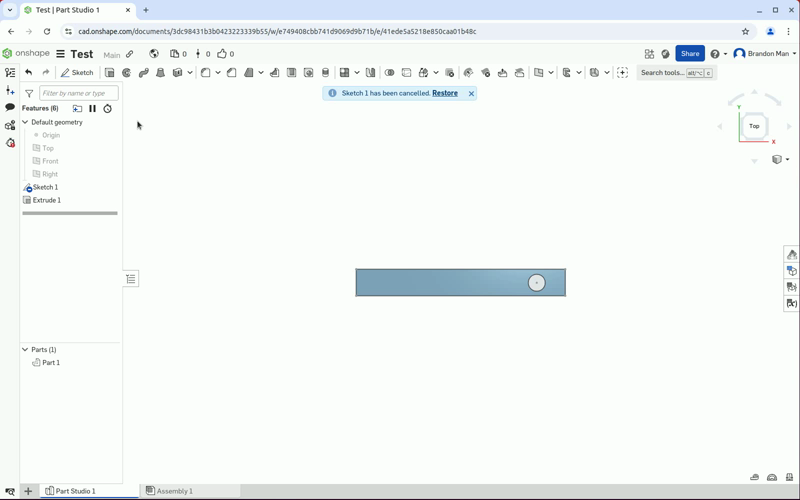
key(shift+h)
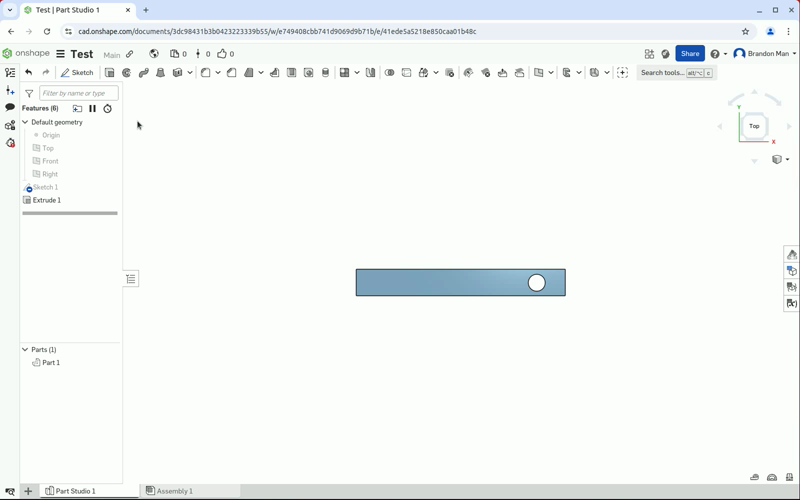
mouse_move(73, 189)
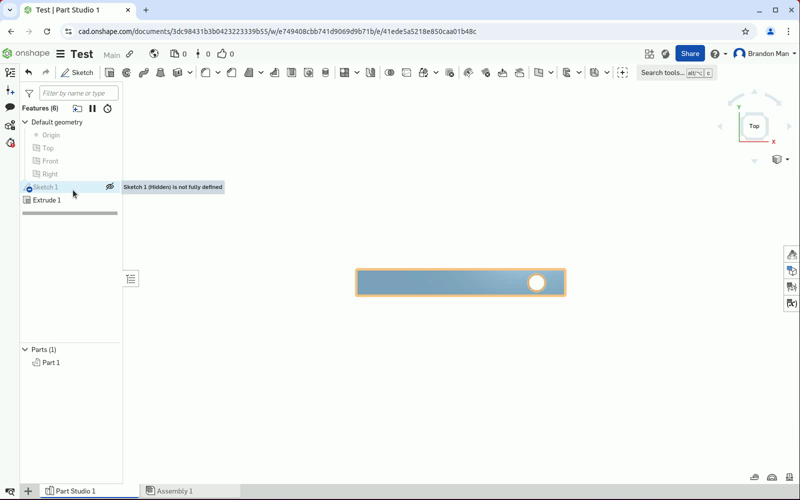
click(73, 189)
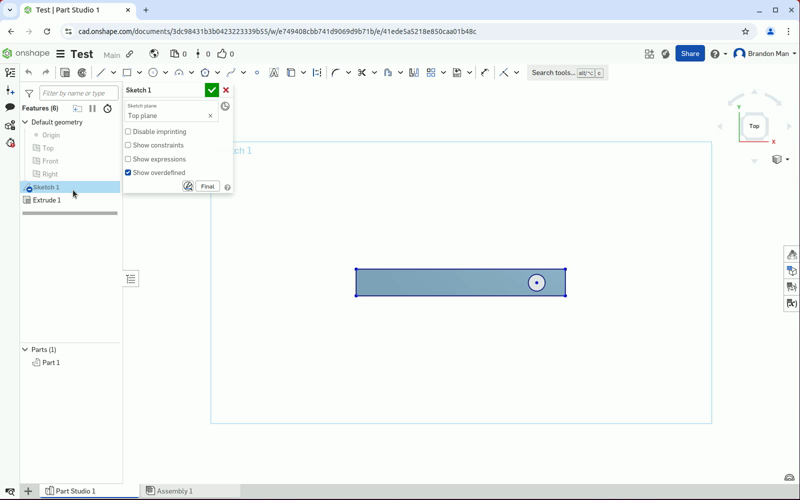
mouse_move(229, 92)
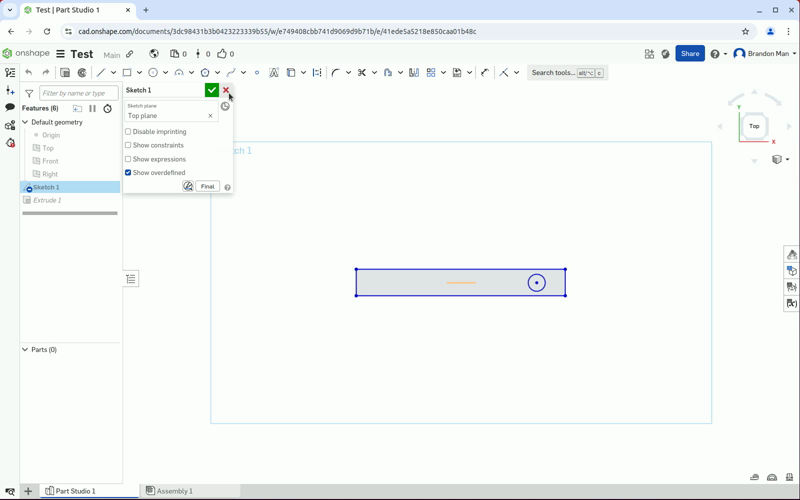
click(229, 92)
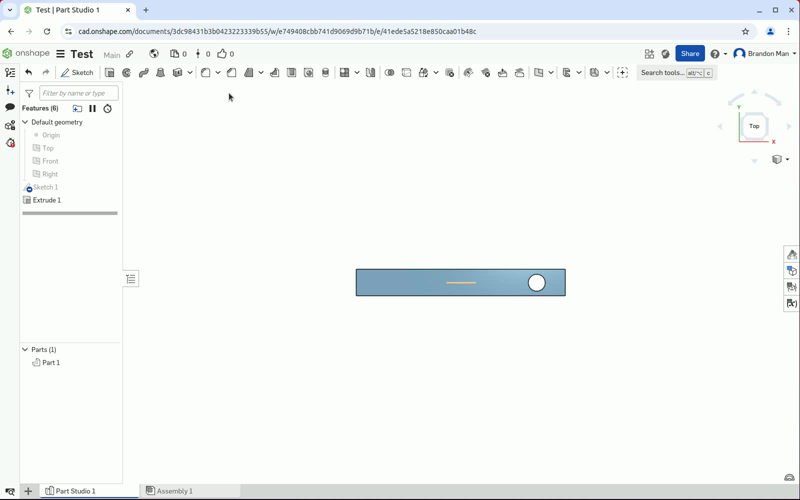
mouse_move(541, 75)
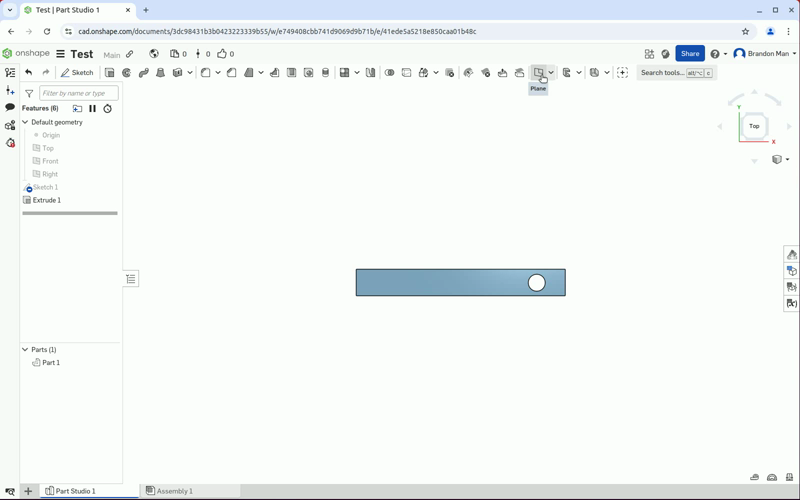
click(541, 75)
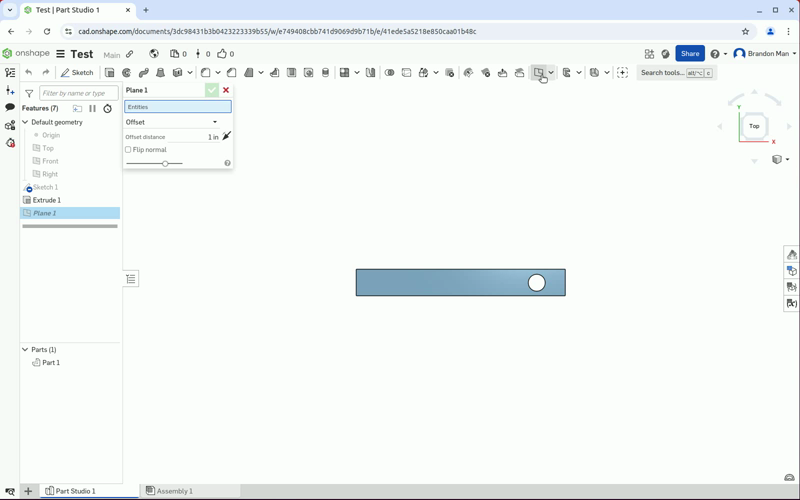
mouse_move(73, 150)
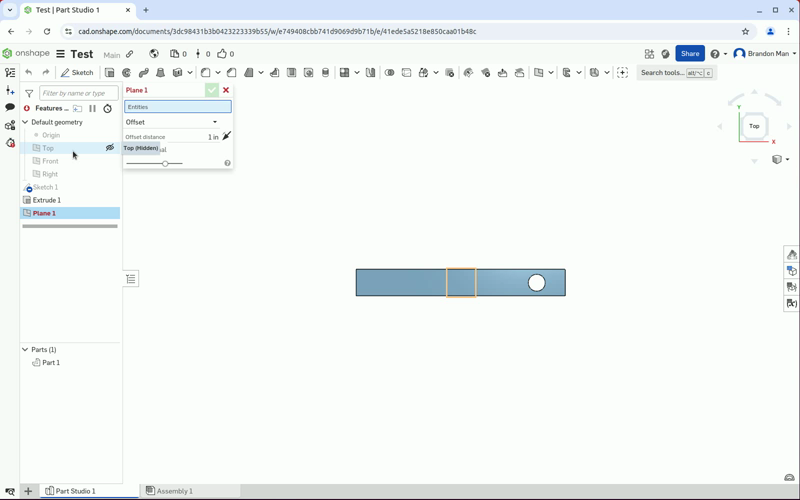
click(73, 150)
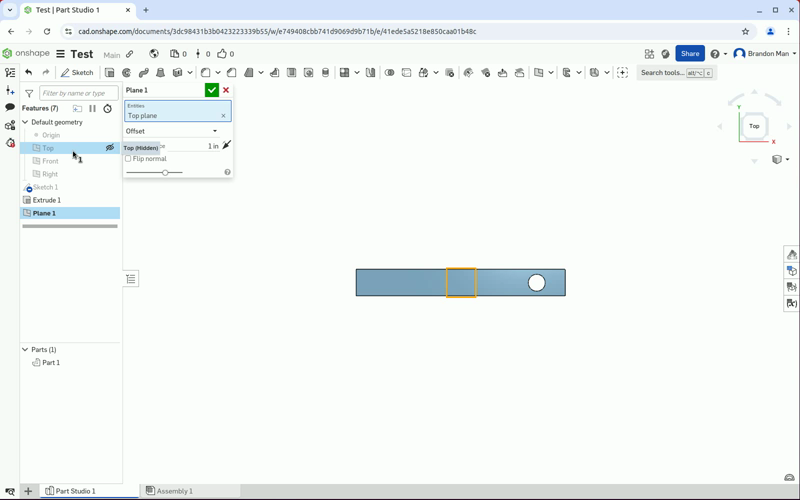
key(tab, 2)
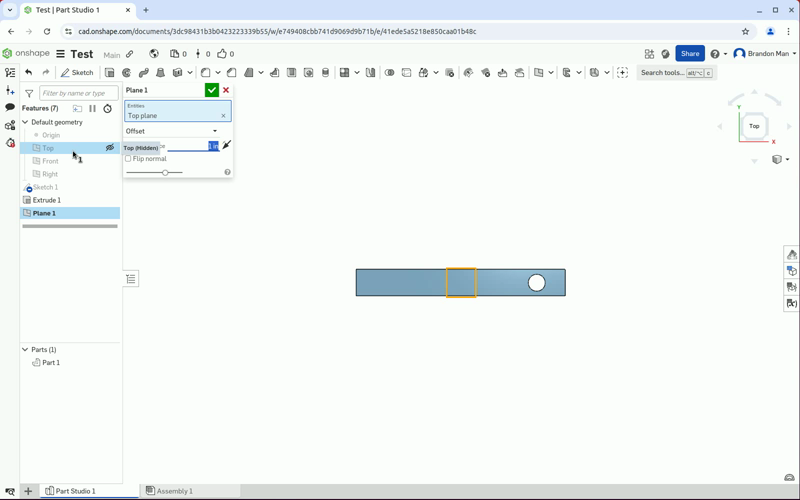
text(1.448)
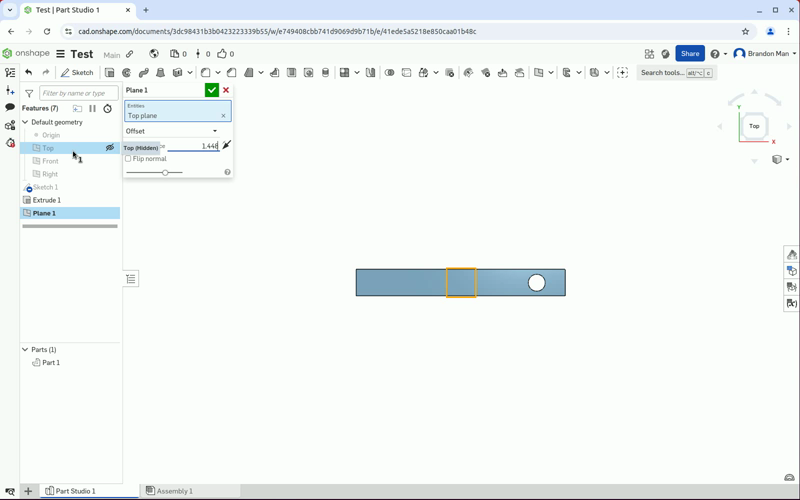
key(enter, 2)
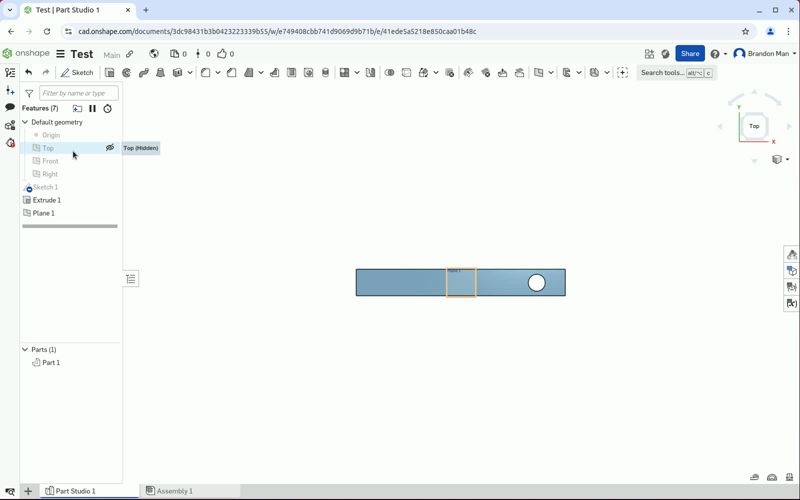
key(shift+s)
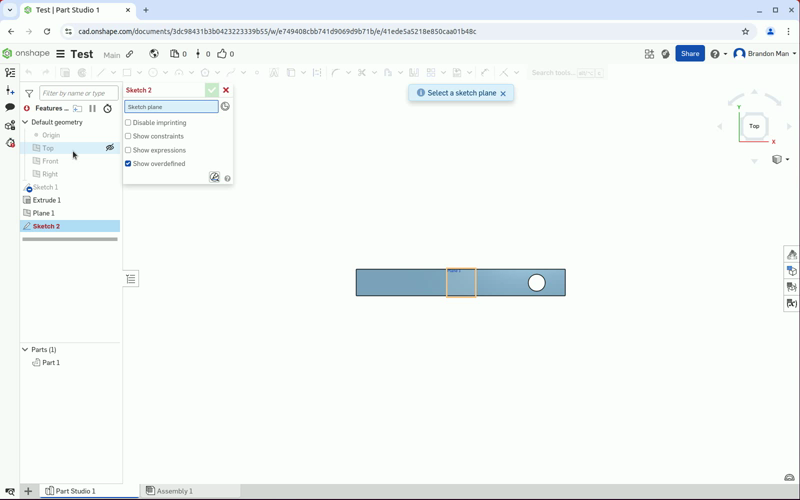
mouse_move(73, 215)
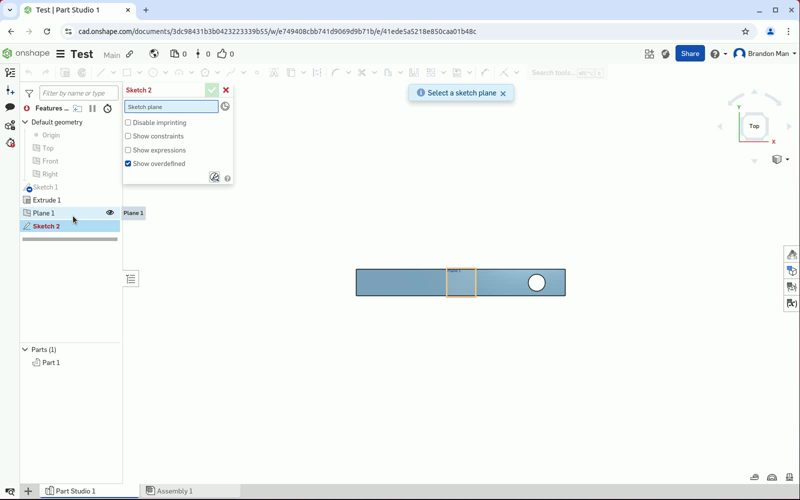
click(73, 215)
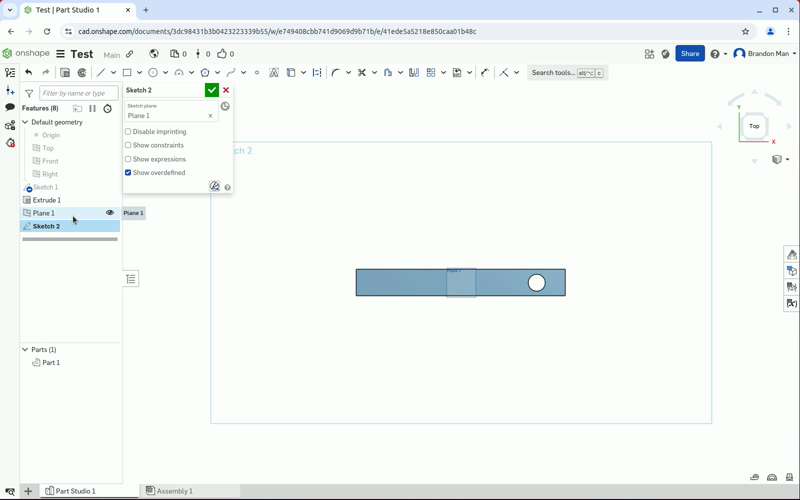
mouse_move(73, 352)
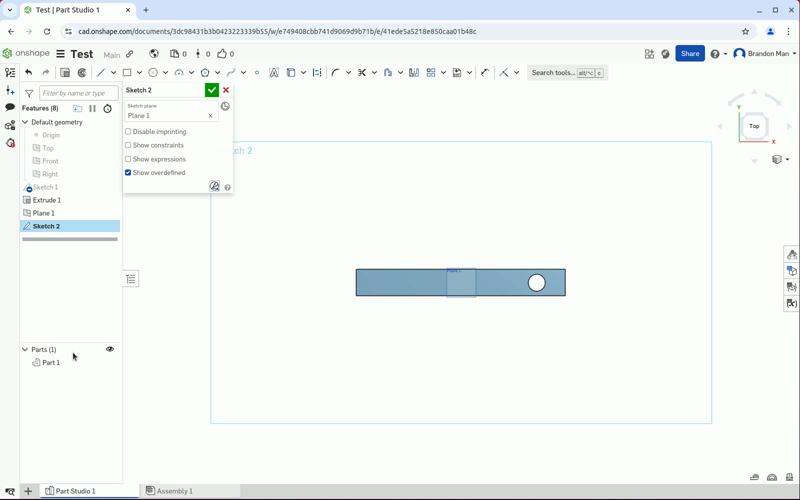
key(y)
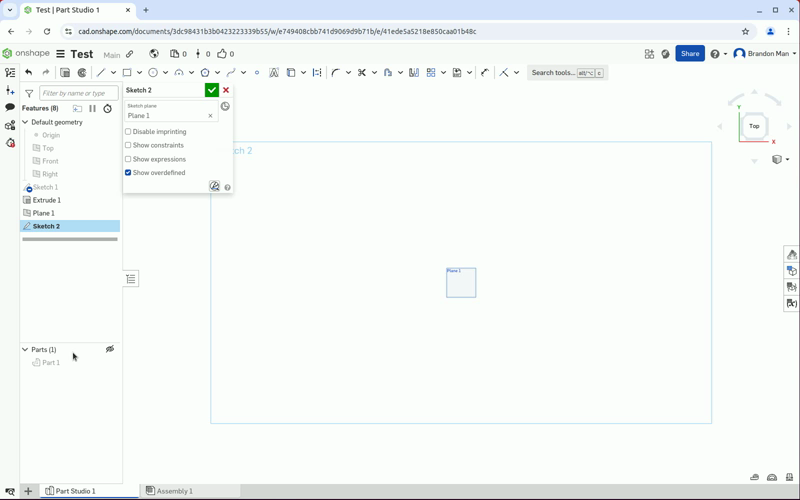
key(l)
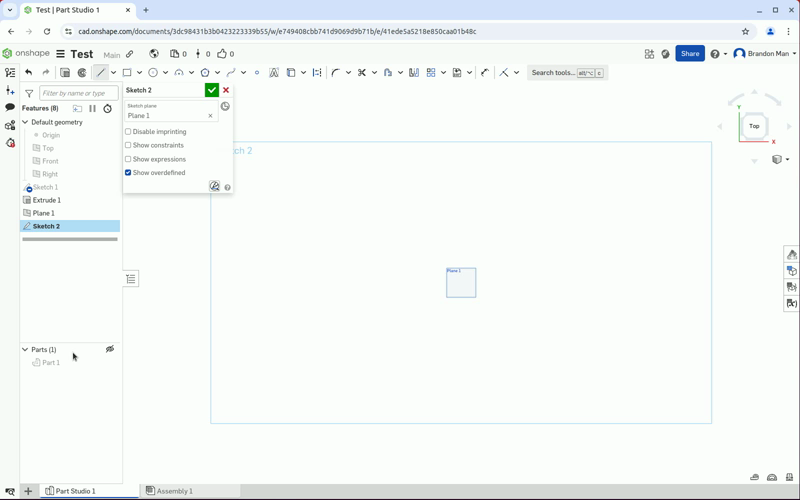
key_down(shift)
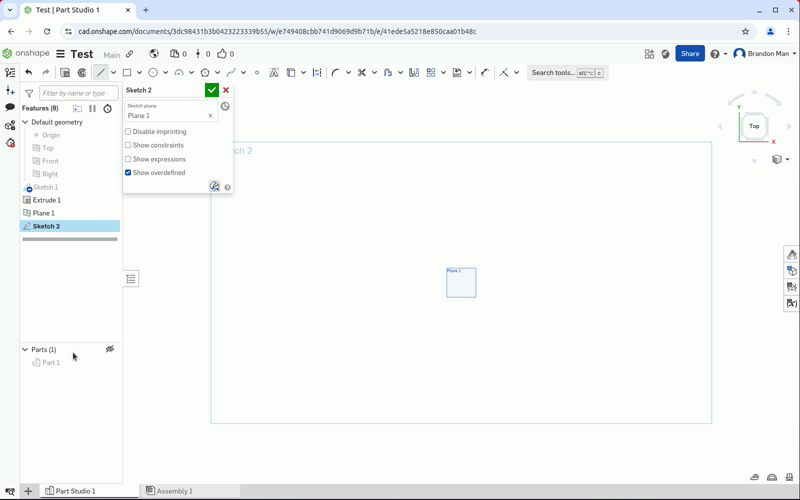
mouse_move(356, 295)
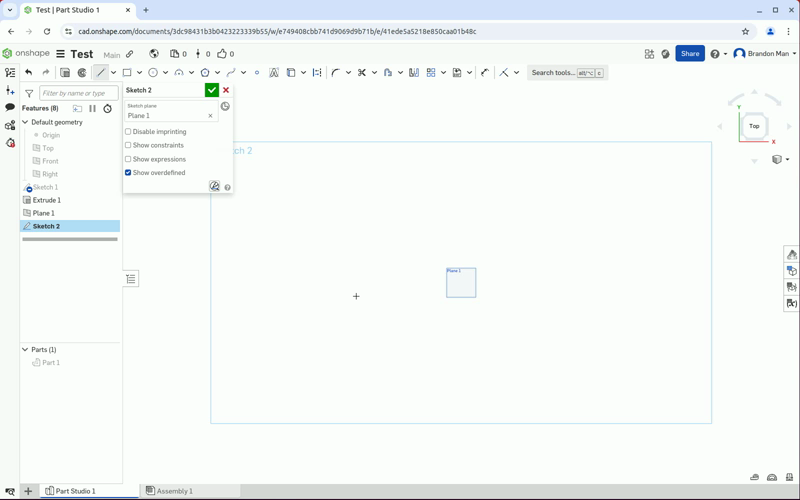
click(356, 295)
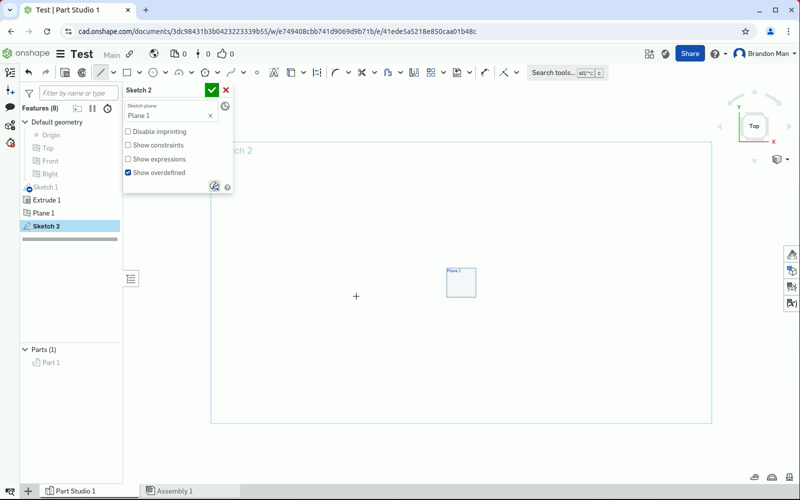
key_up(shift)
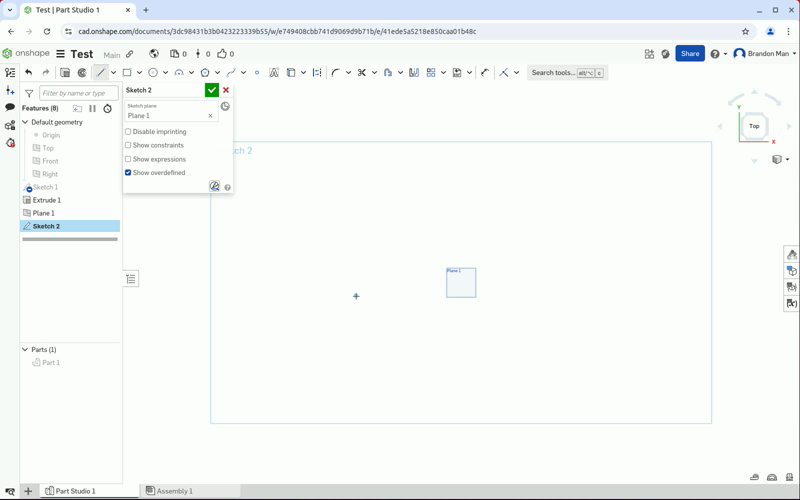
key_down(shift)
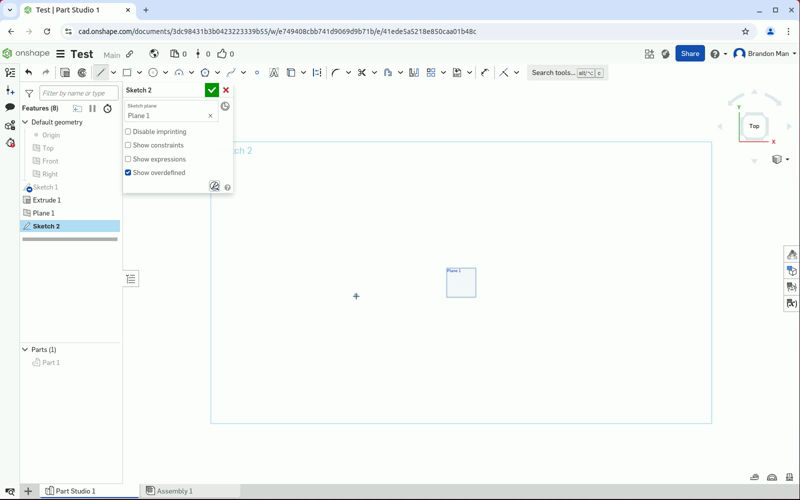
mouse_move(386, 295)
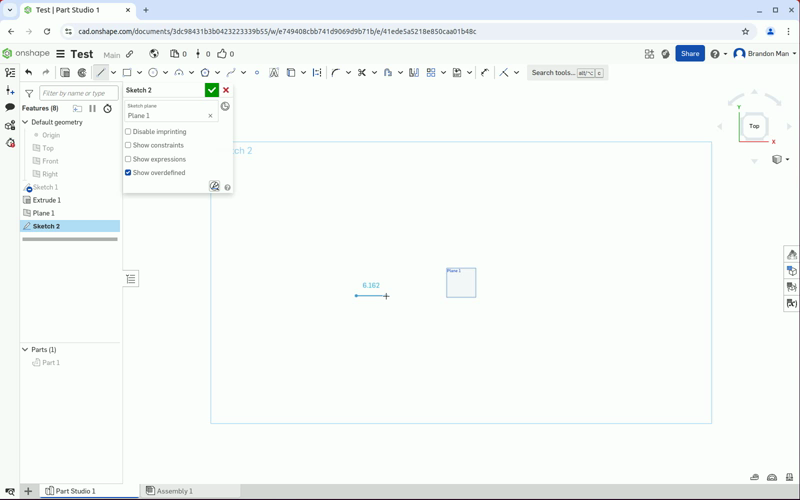
mouse_move(363, 295)
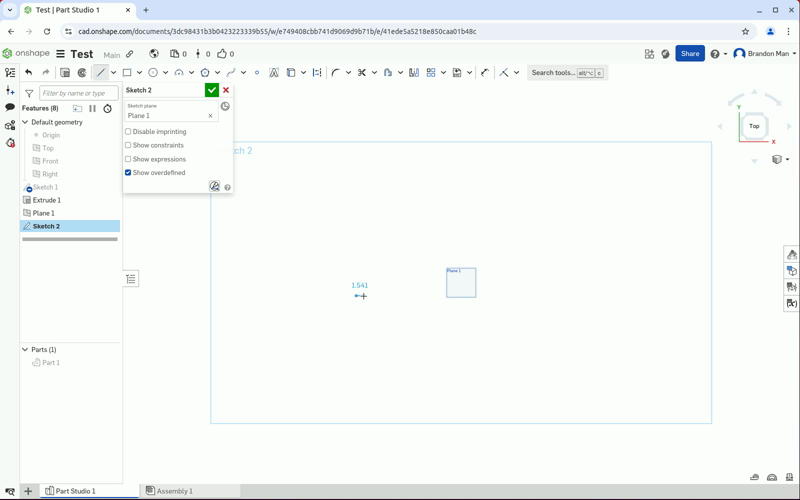
scroll(6)
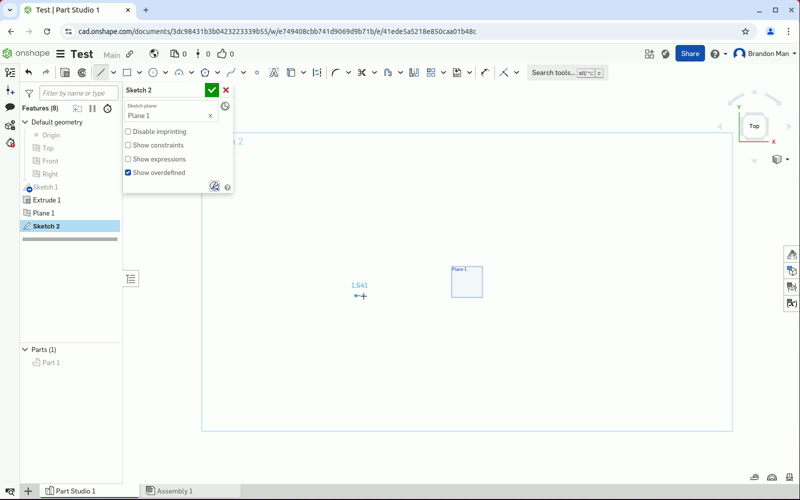
scroll(6)
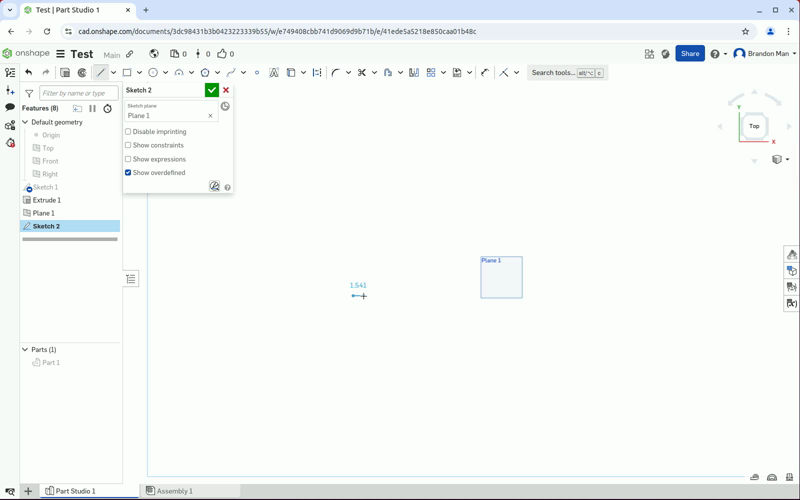
scroll(6)
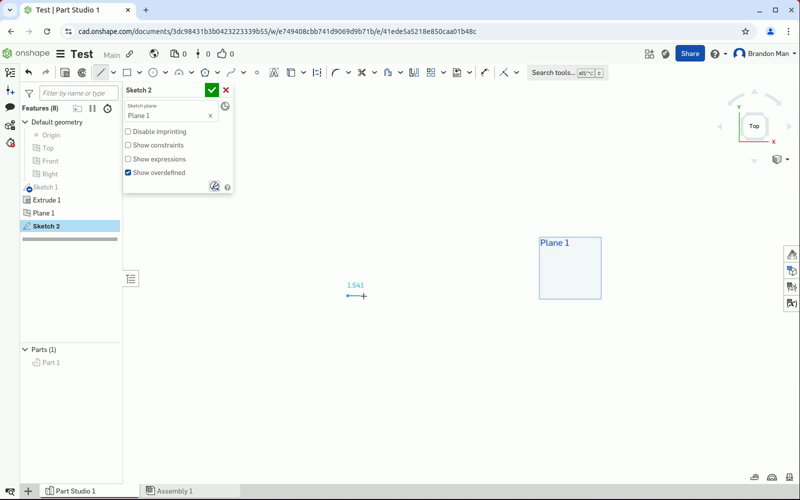
scroll(6)
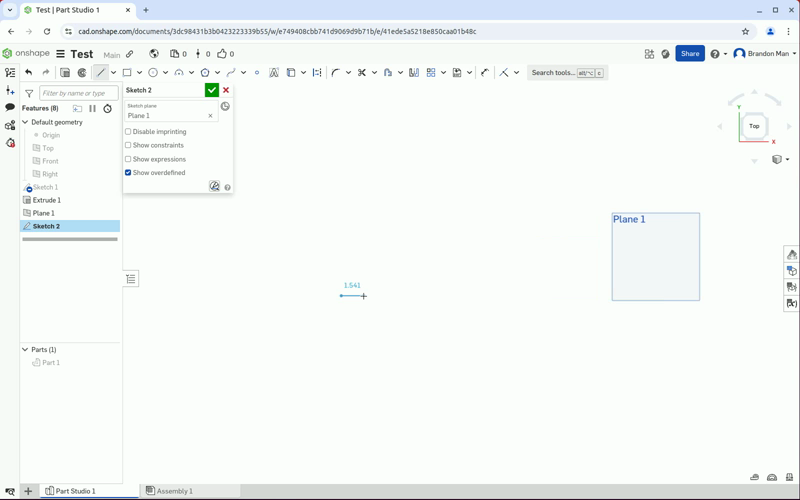
scroll(6)
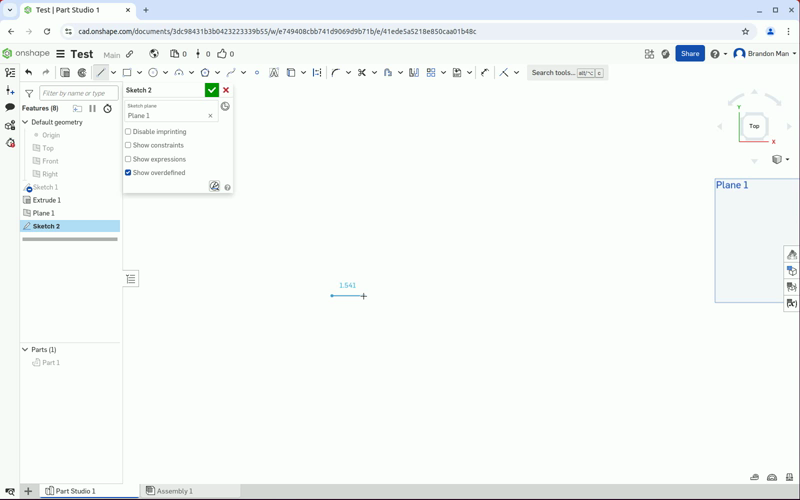
scroll(6)
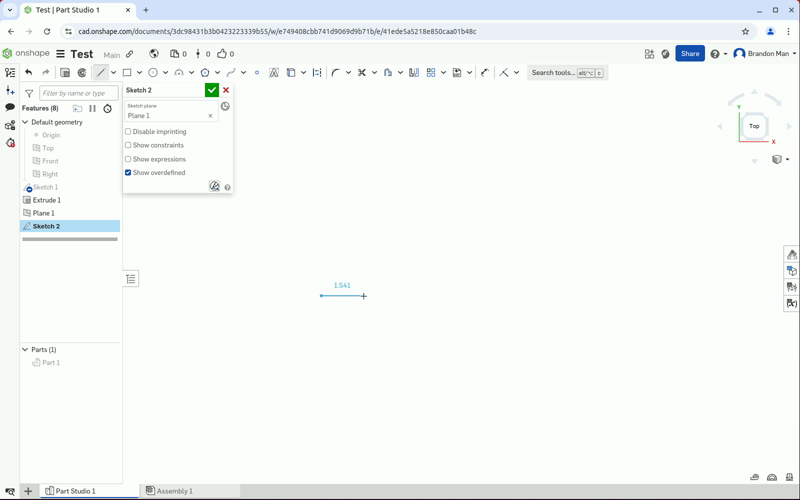
scroll(6)
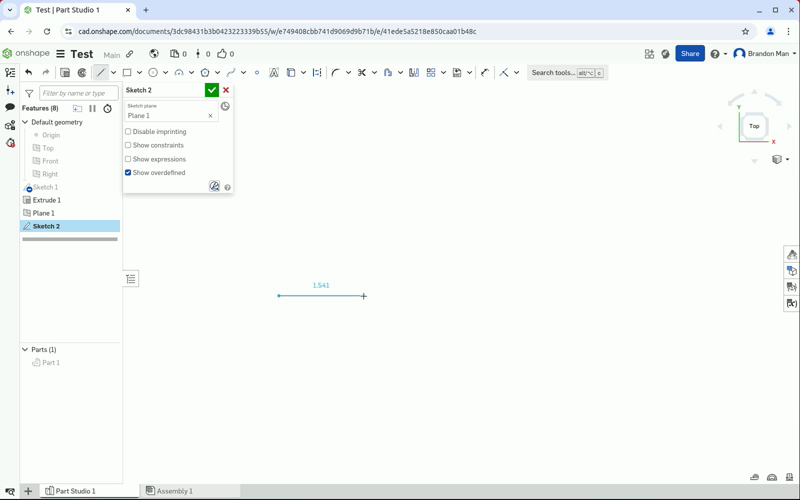
click(363, 295)
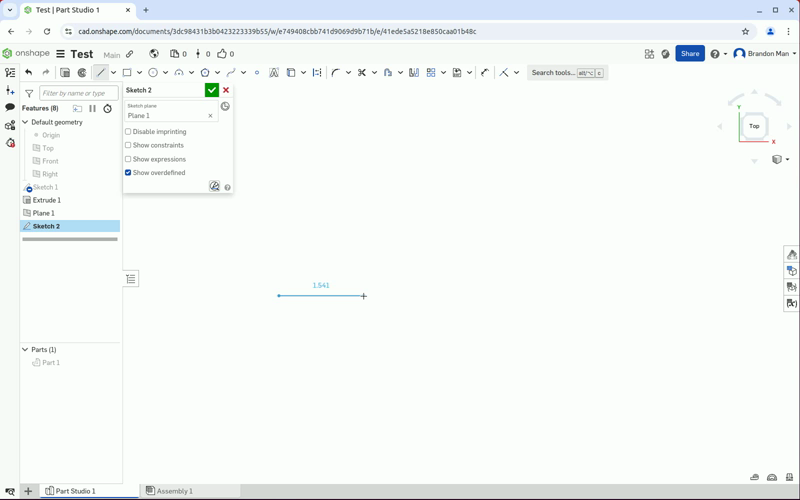
scroll(-6)
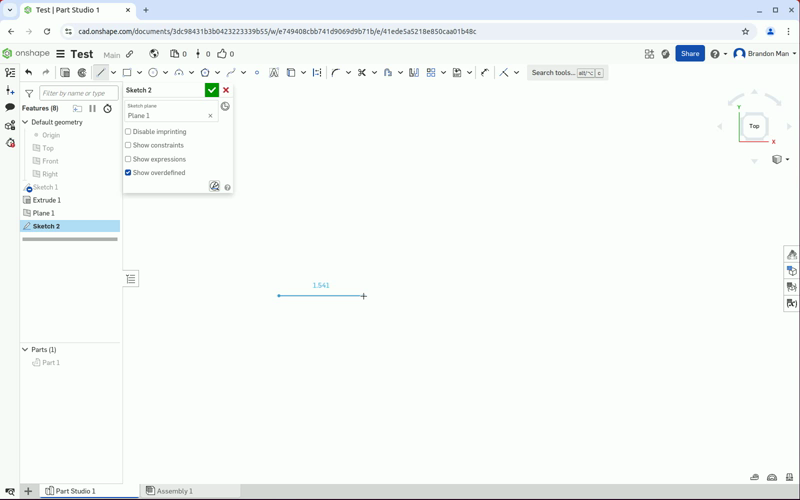
scroll(-6)
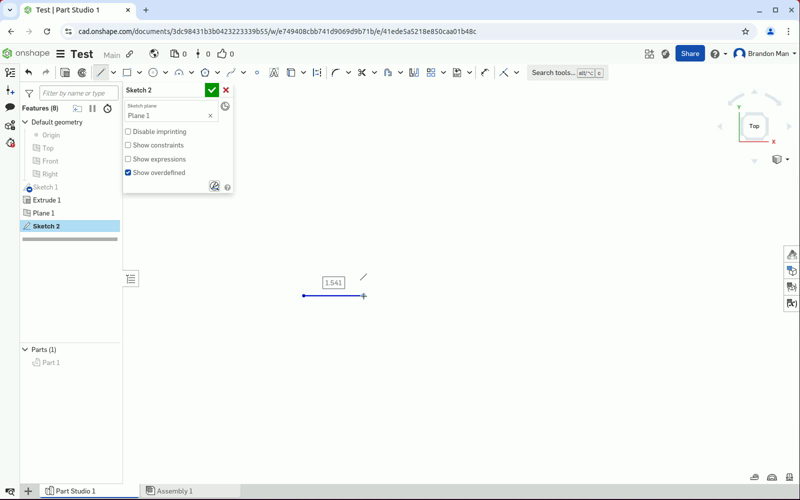
scroll(-6)
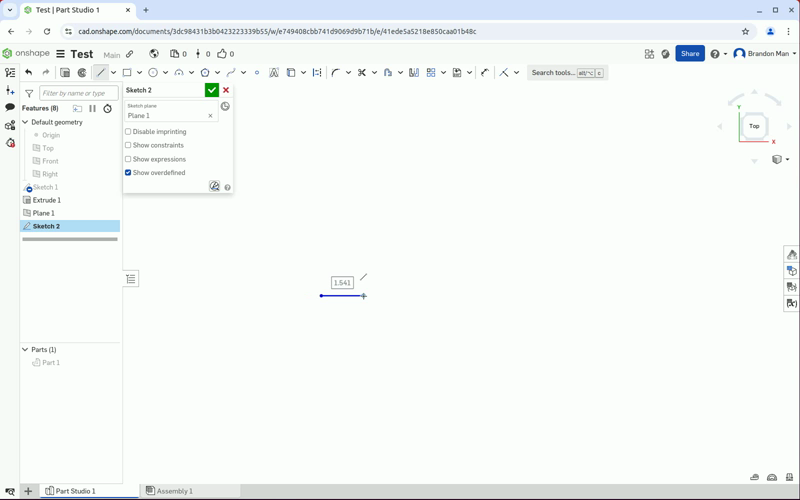
scroll(-6)
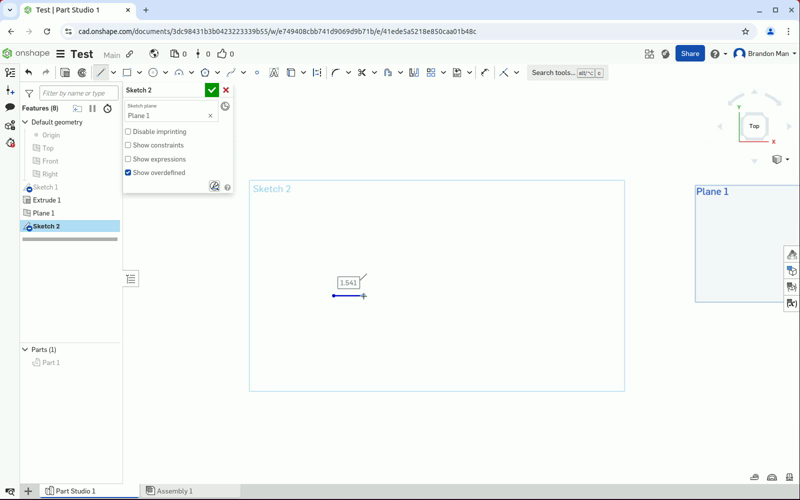
scroll(-6)
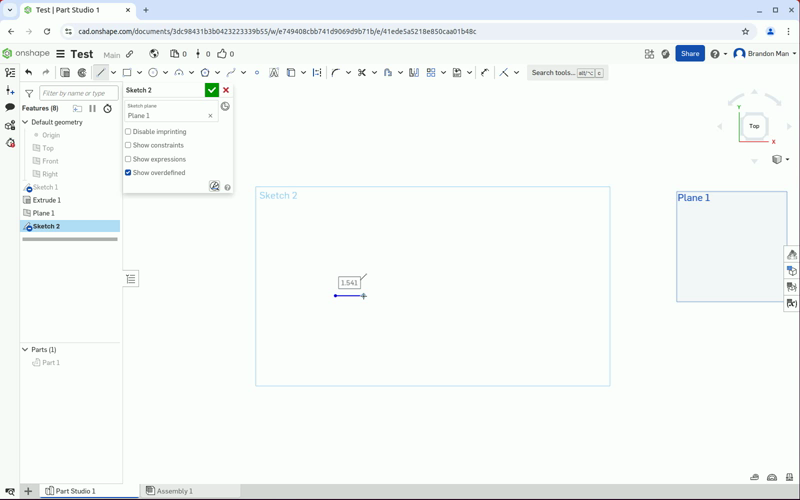
scroll(-6)
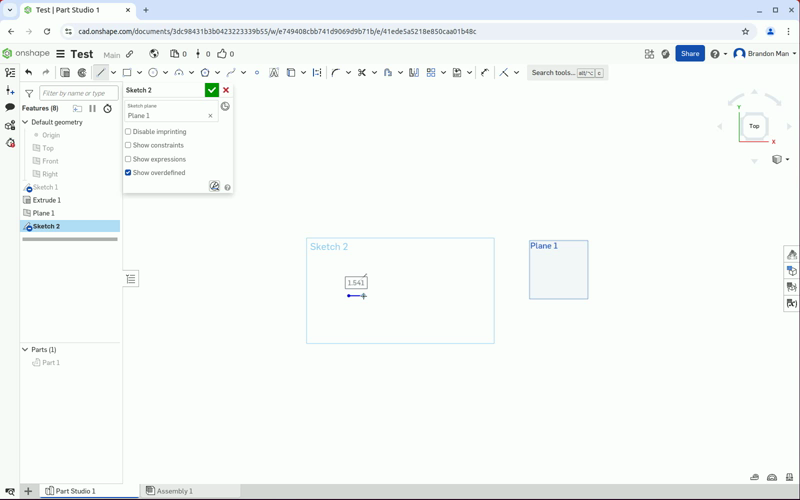
scroll(-6)
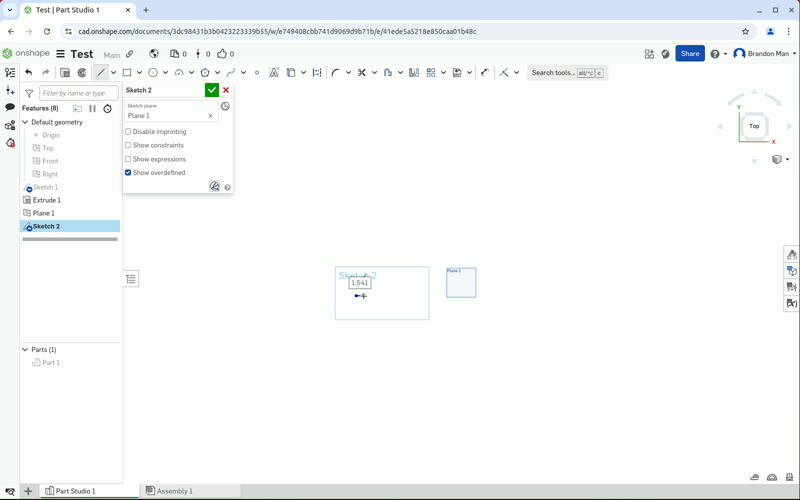
key_up(shift)
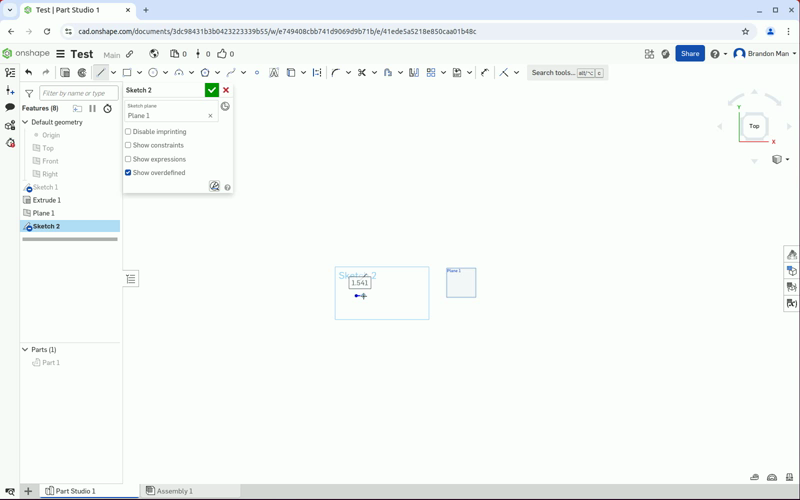
key_down(shift)
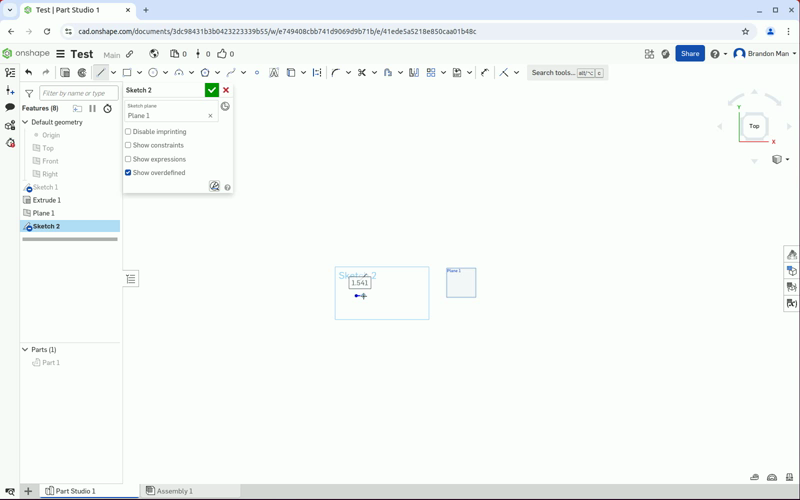
mouse_move(393, 295)
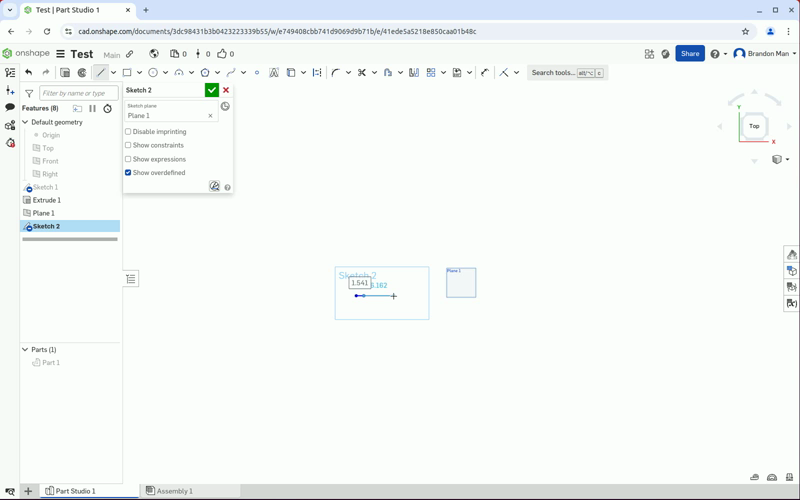
mouse_move(363, 269)
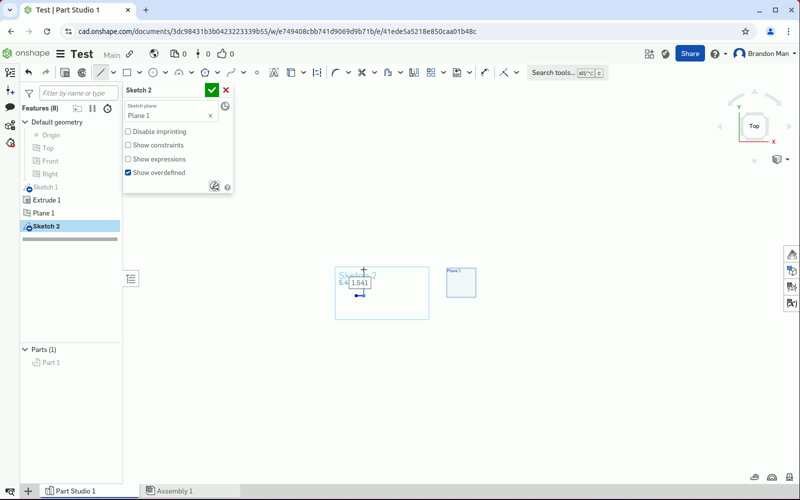
click(363, 269)
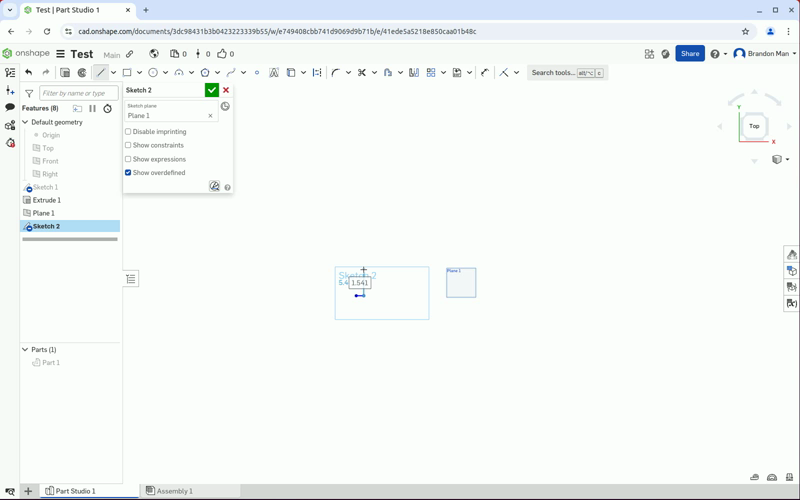
key_up(shift)
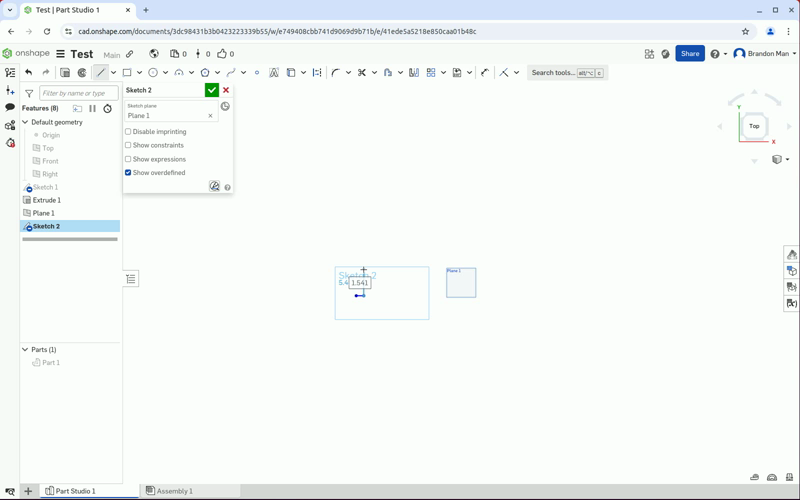
key_down(shift)
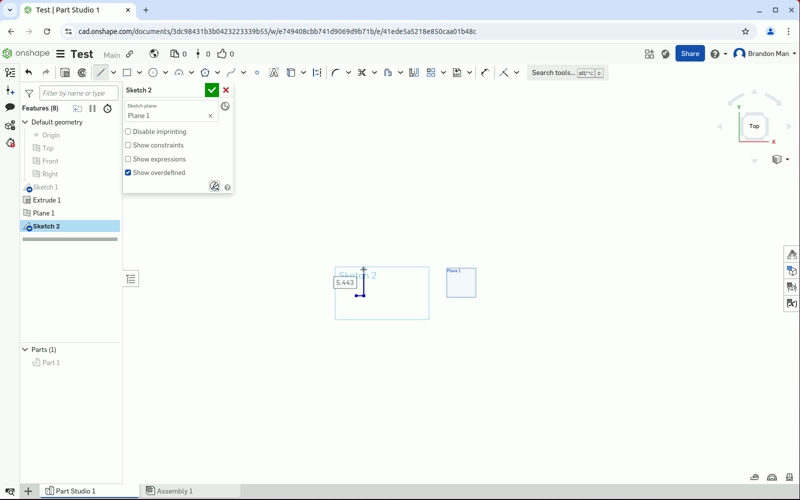
mouse_move(393, 269)
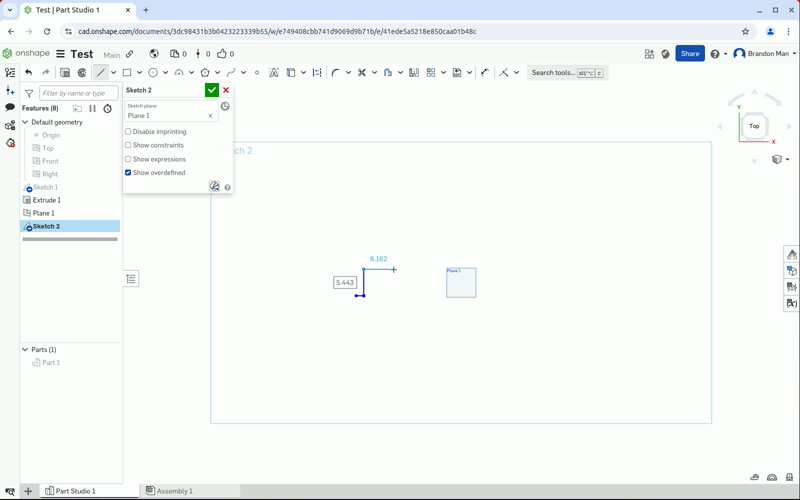
mouse_move(356, 269)
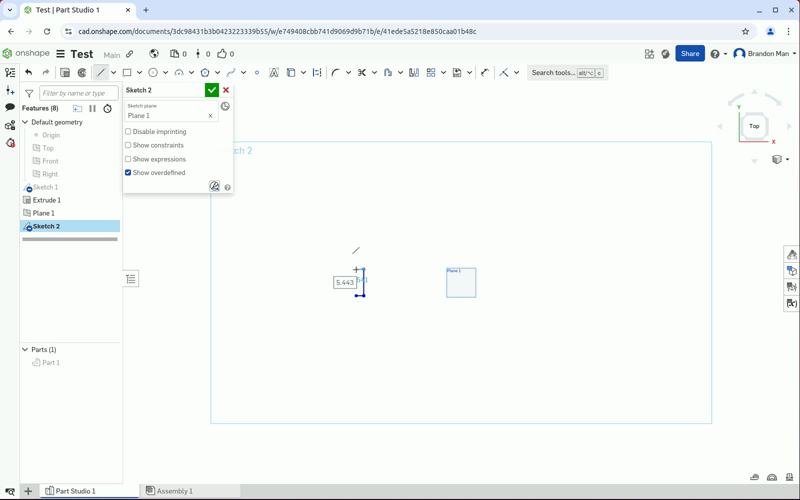
scroll(6)
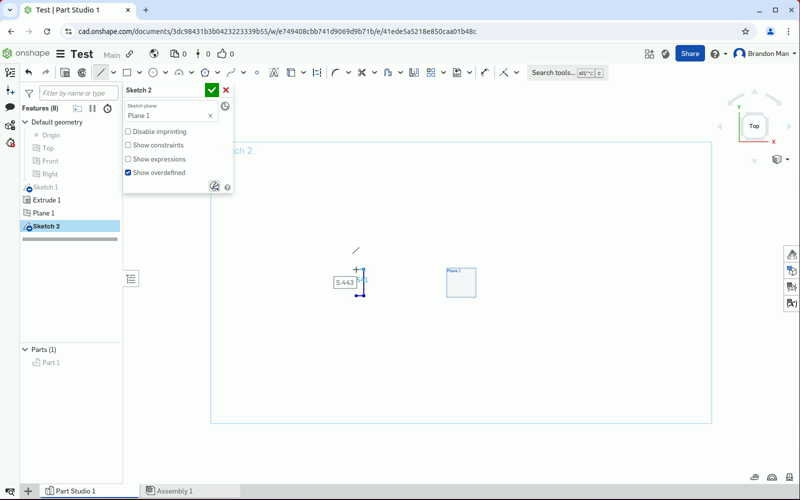
scroll(6)
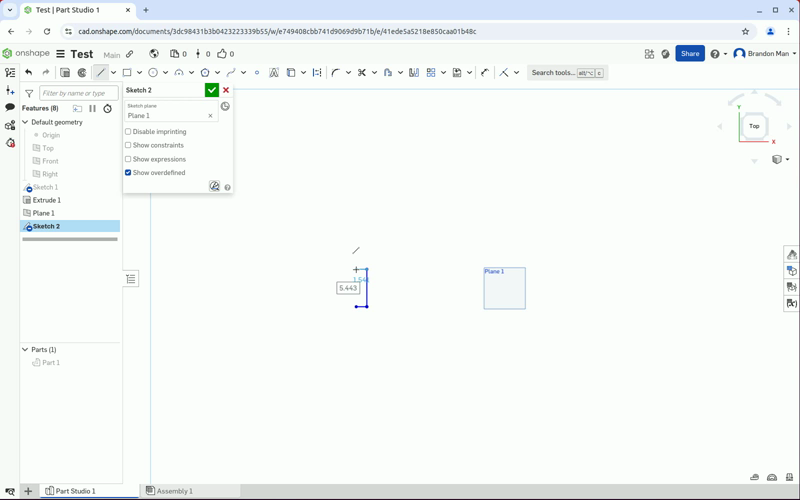
scroll(6)
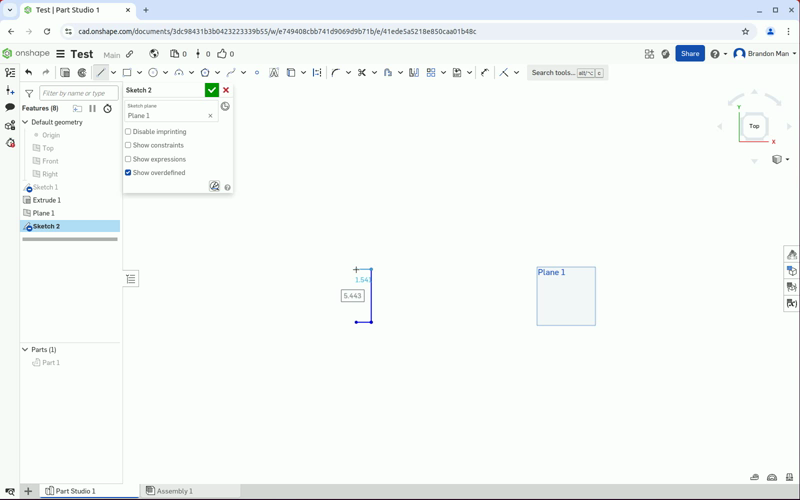
scroll(6)
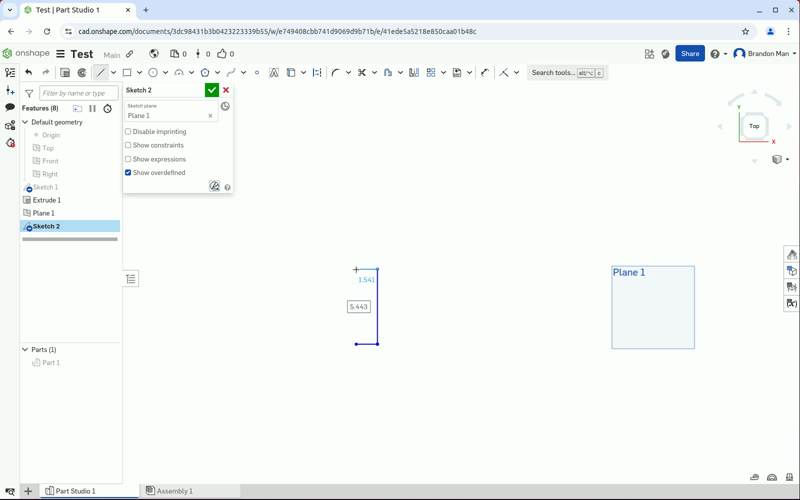
scroll(6)
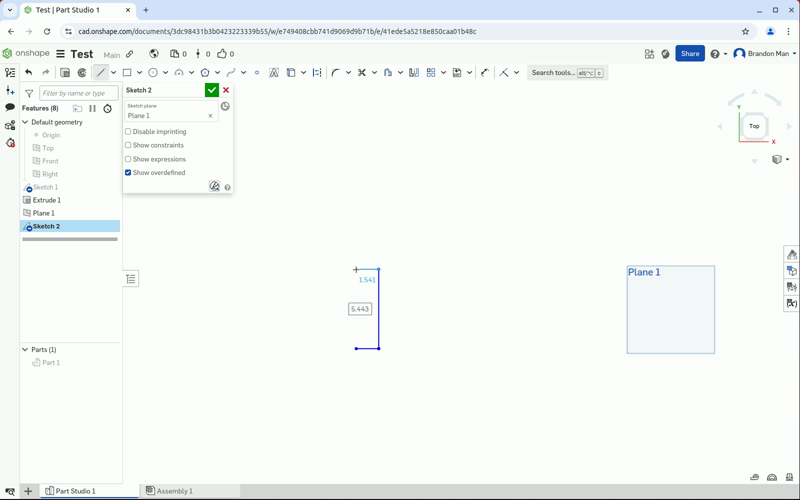
scroll(6)
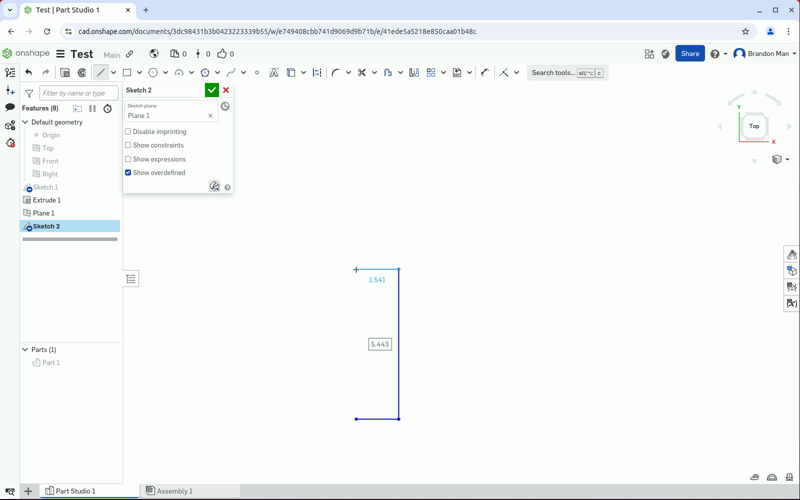
scroll(6)
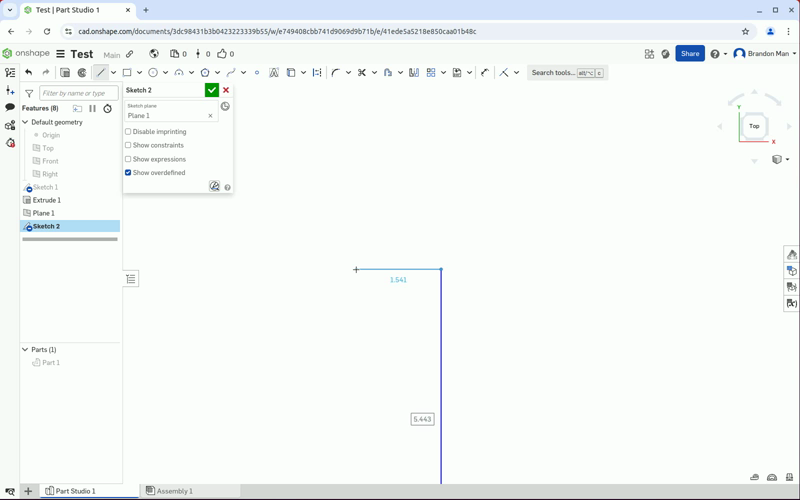
click(356, 269)
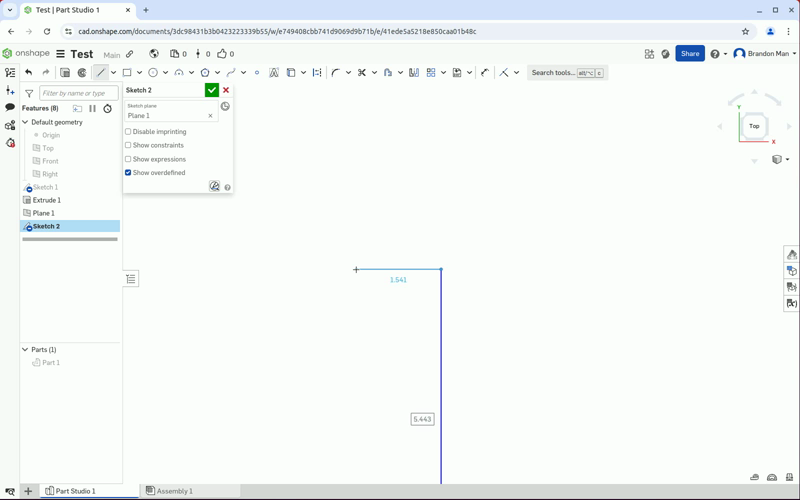
scroll(-6)
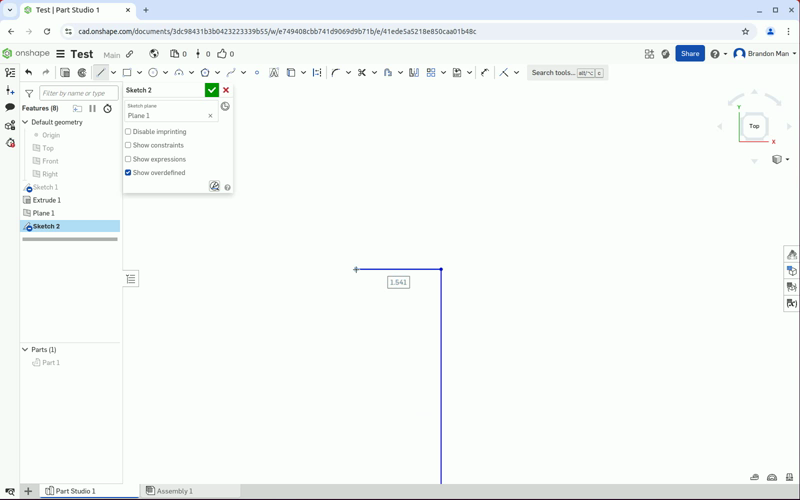
scroll(-6)
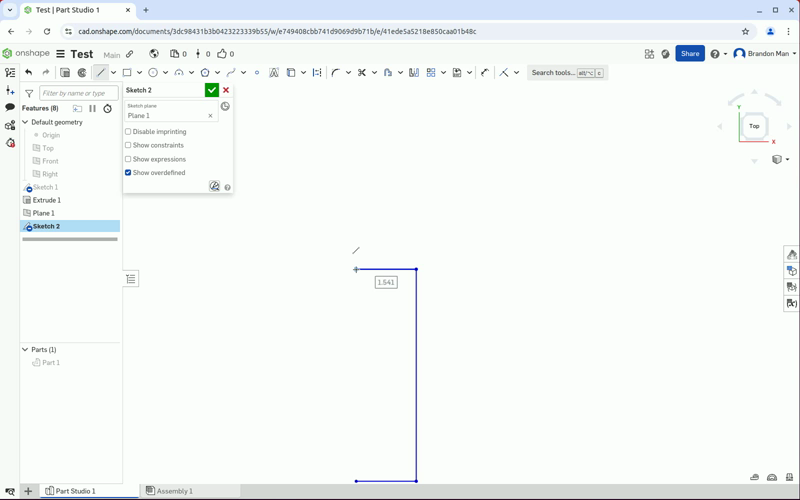
scroll(-6)
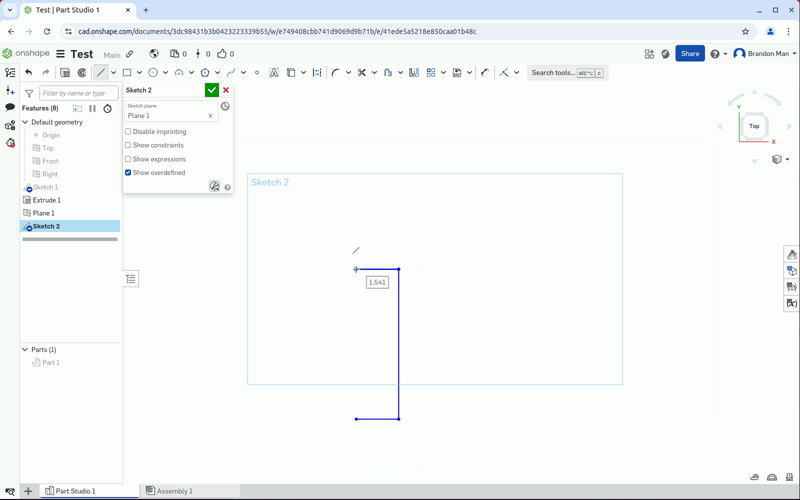
scroll(-6)
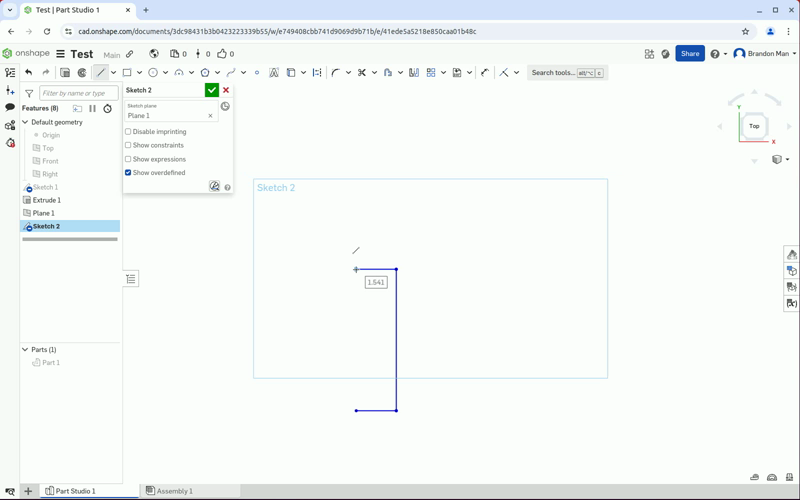
scroll(-6)
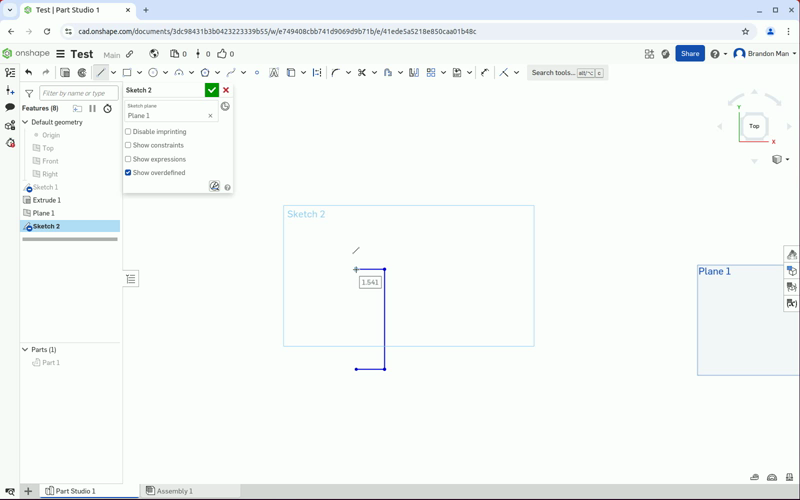
scroll(-6)
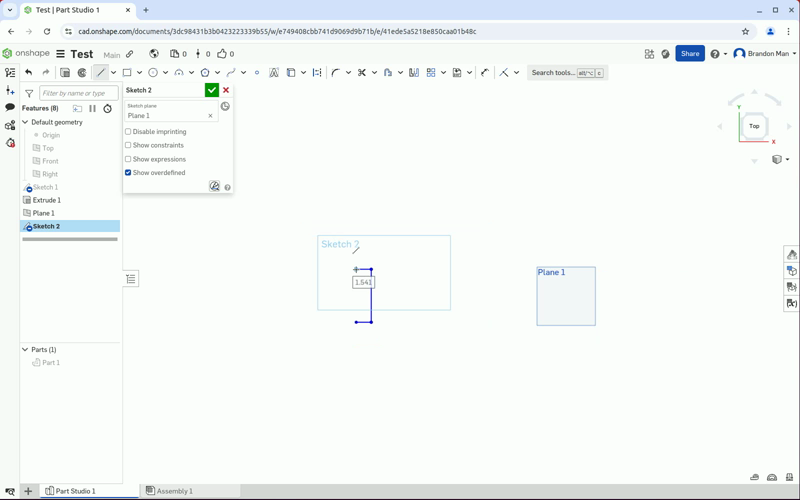
scroll(-6)
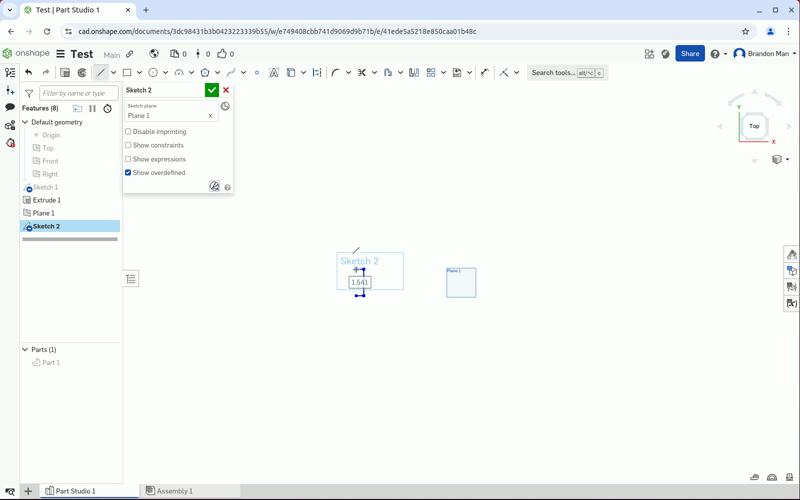
key_up(shift)
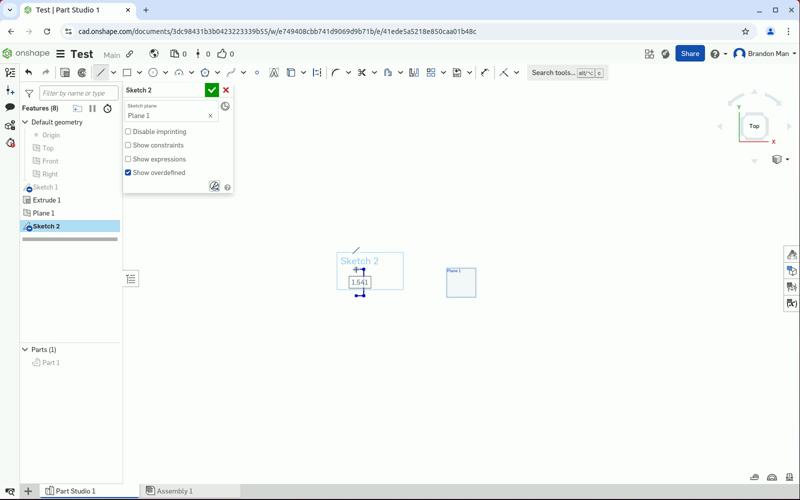
mouse_move(386, 269)
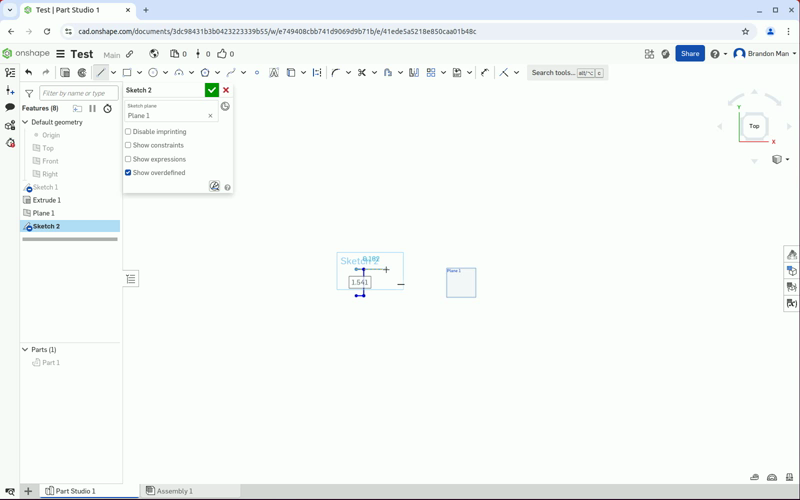
key_down(shift)
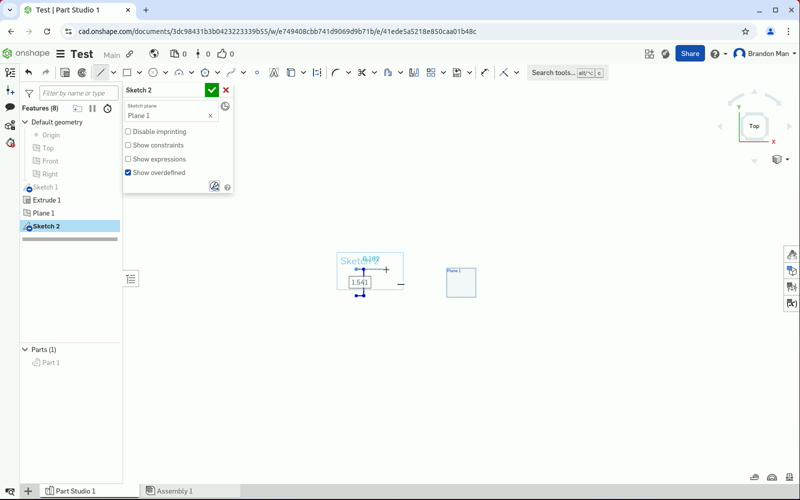
mouse_move(356, 295)
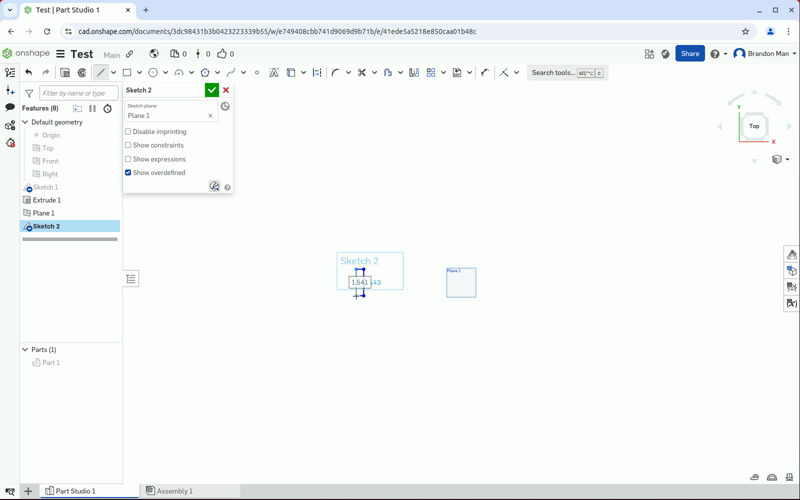
key_up(shift)
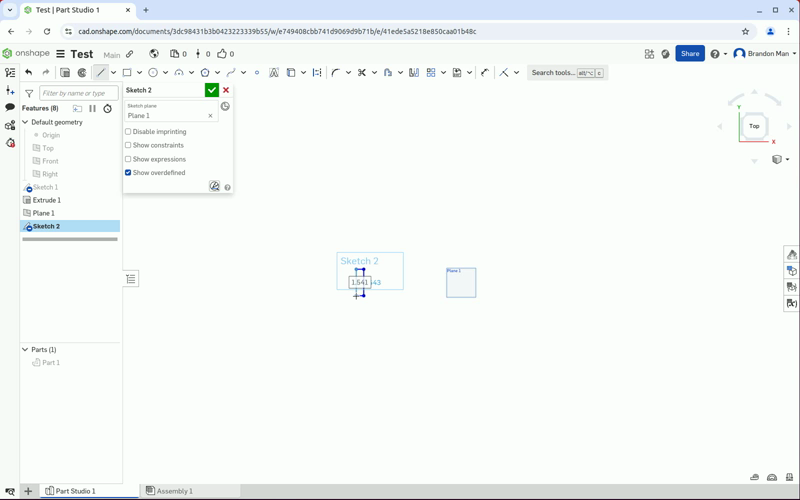
click(356, 295)
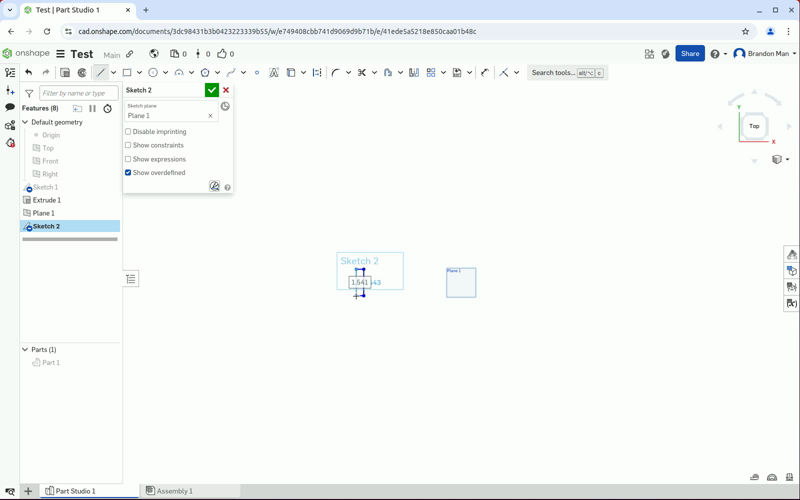
key(esc)
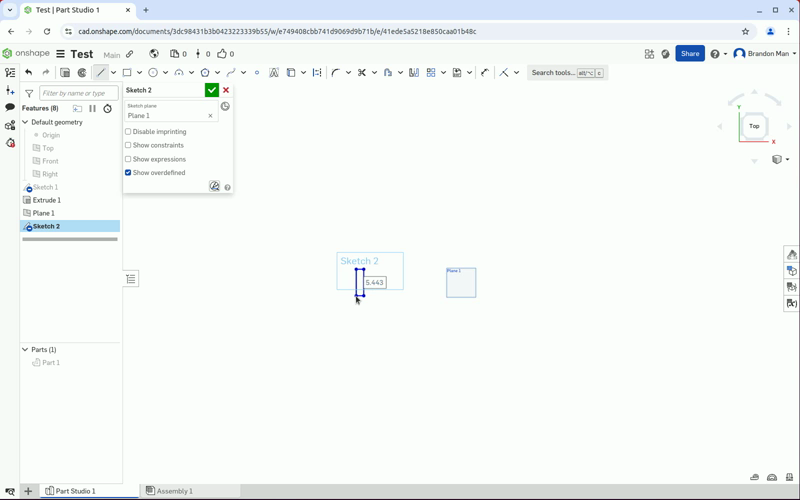
mouse_move(362, 289)
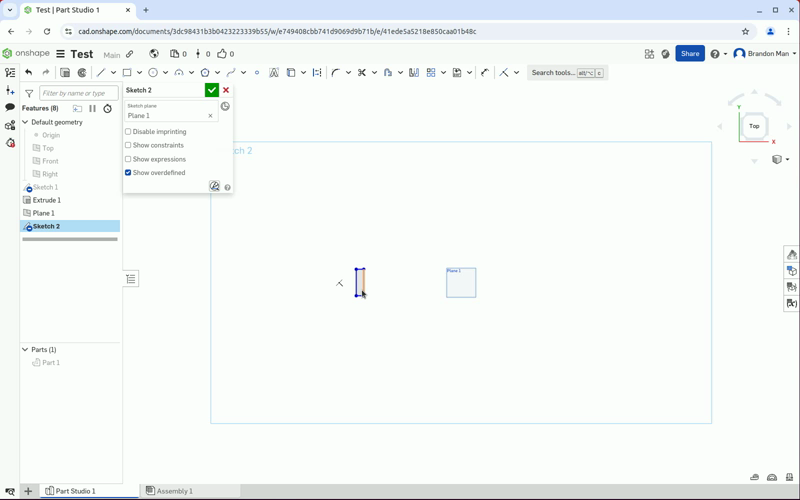
scroll(6)
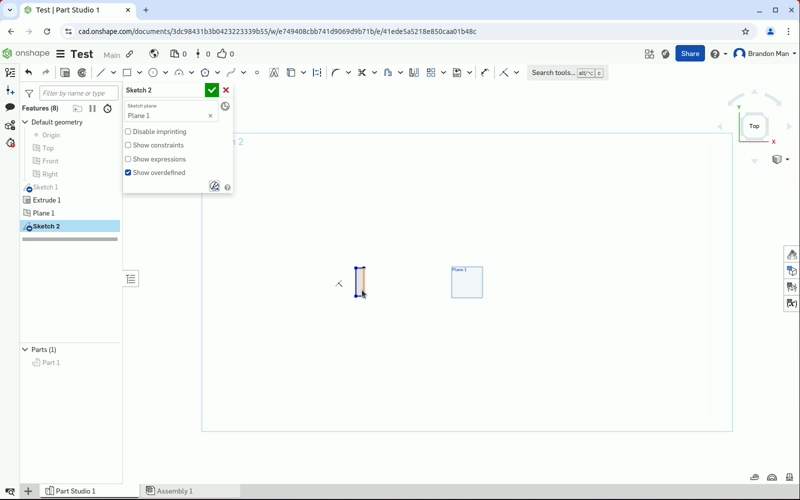
scroll(6)
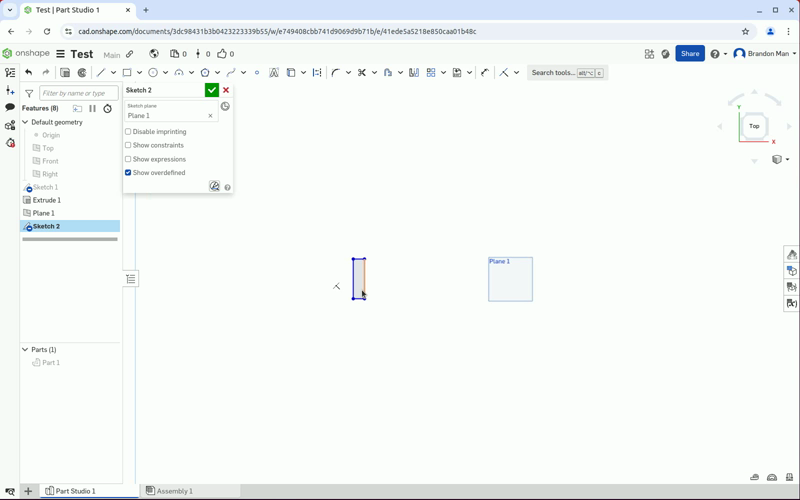
scroll(6)
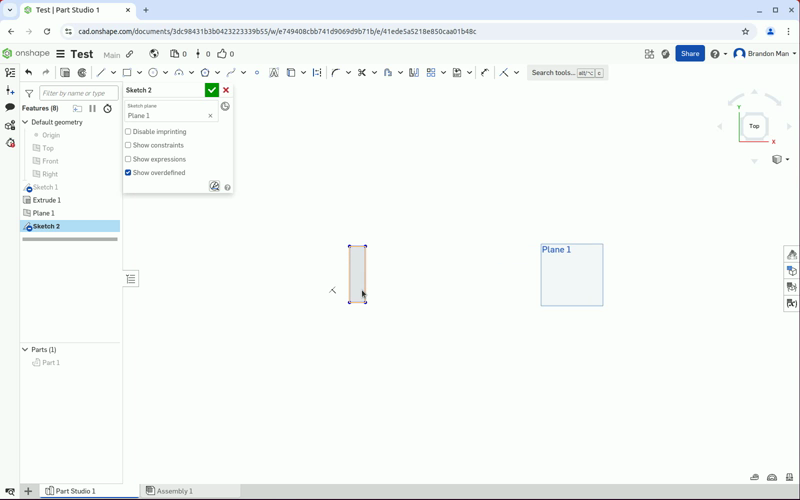
scroll(6)
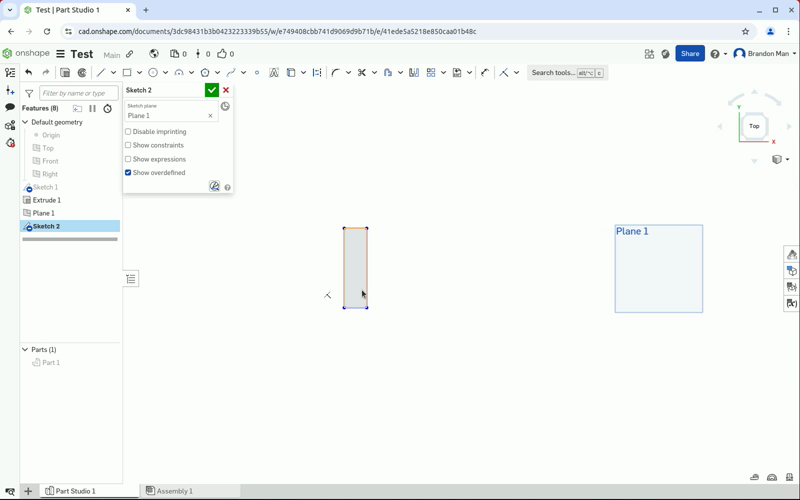
scroll(6)
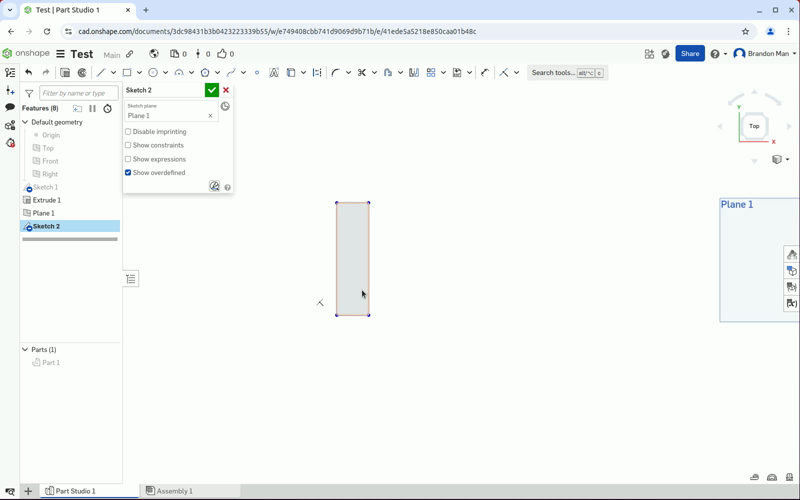
scroll(6)
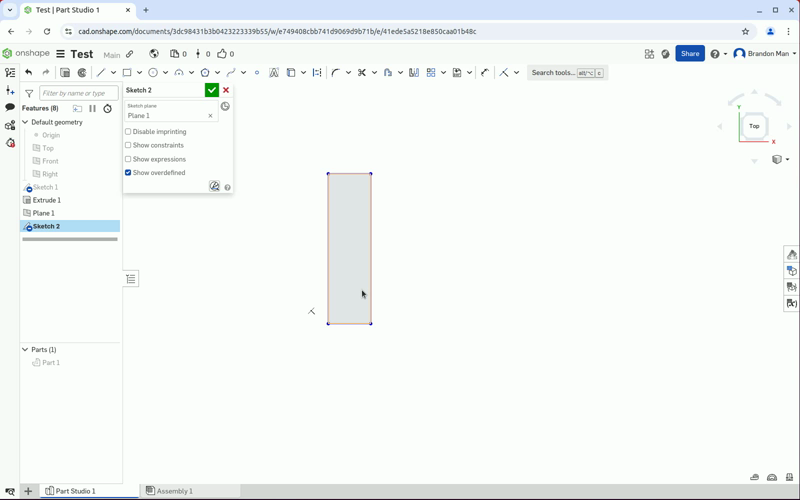
scroll(6)
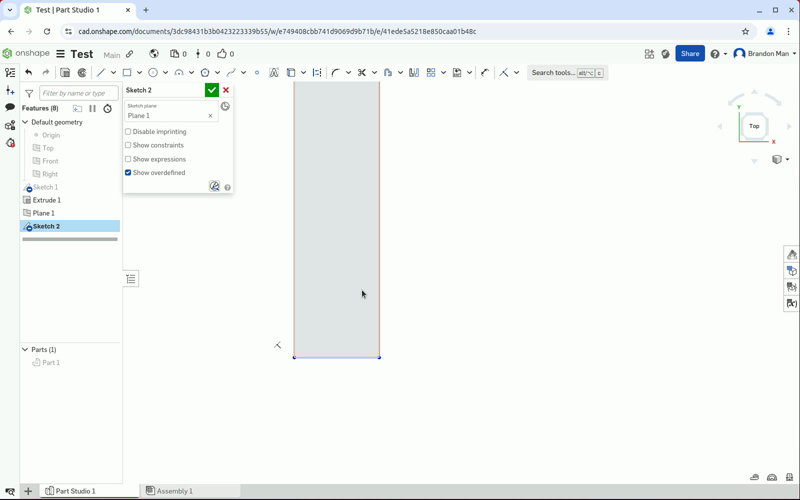
click(362, 289)
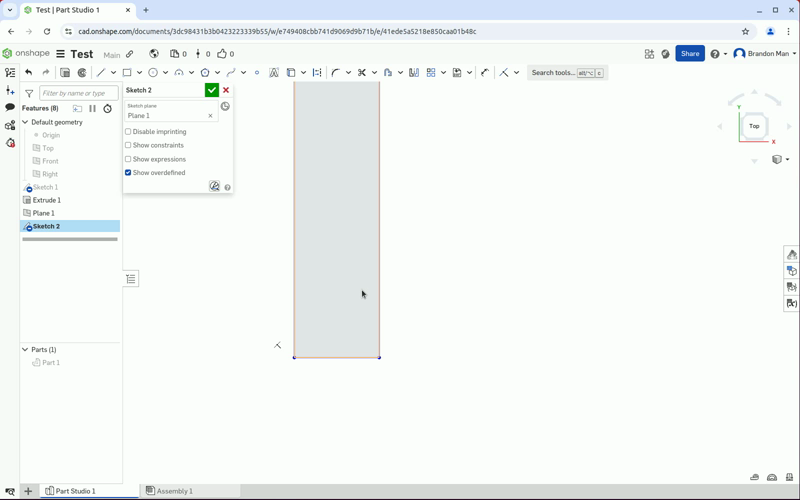
scroll(-6)
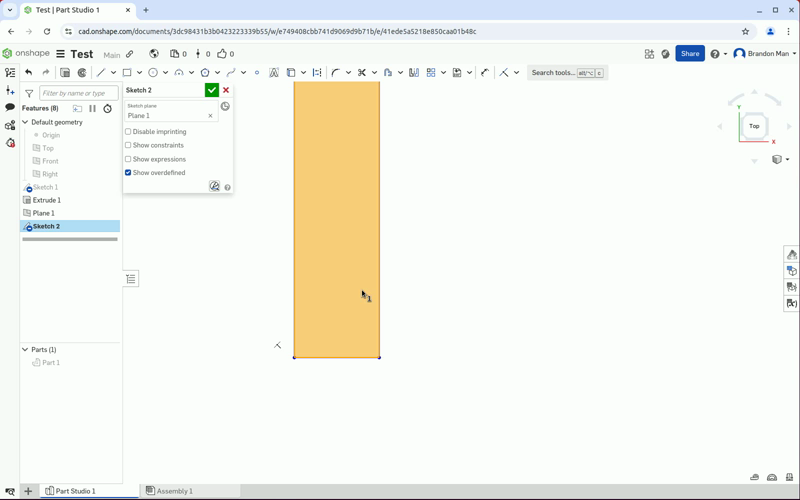
scroll(-6)
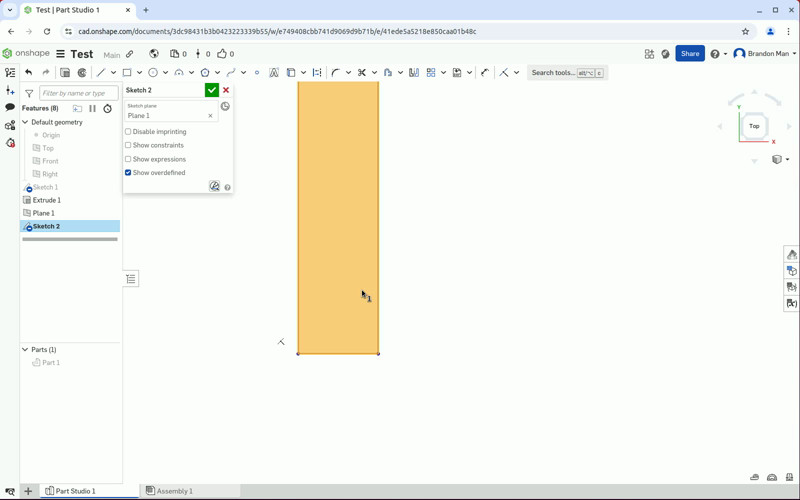
scroll(-6)
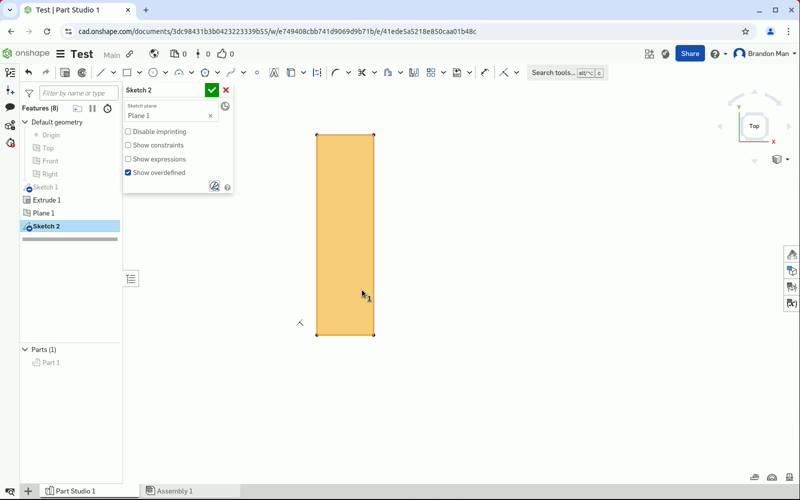
scroll(-6)
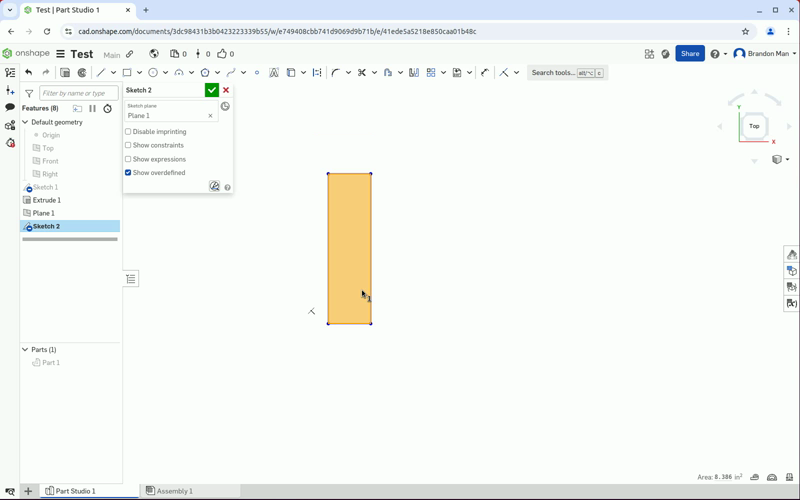
scroll(-6)
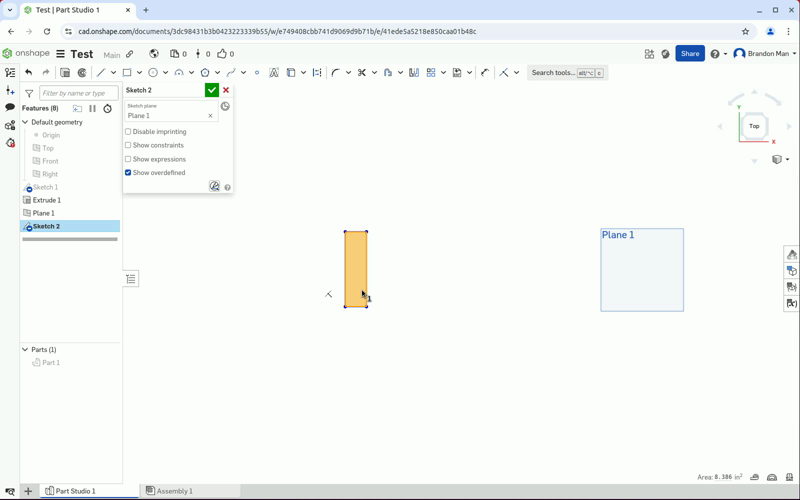
scroll(-6)
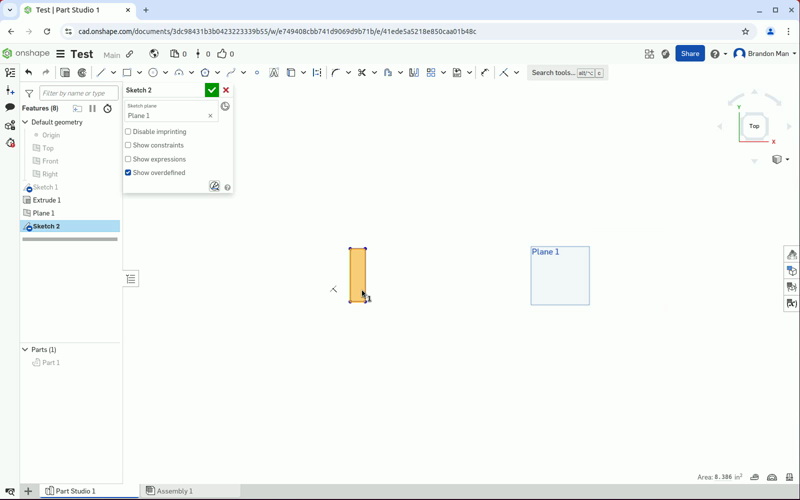
scroll(-6)
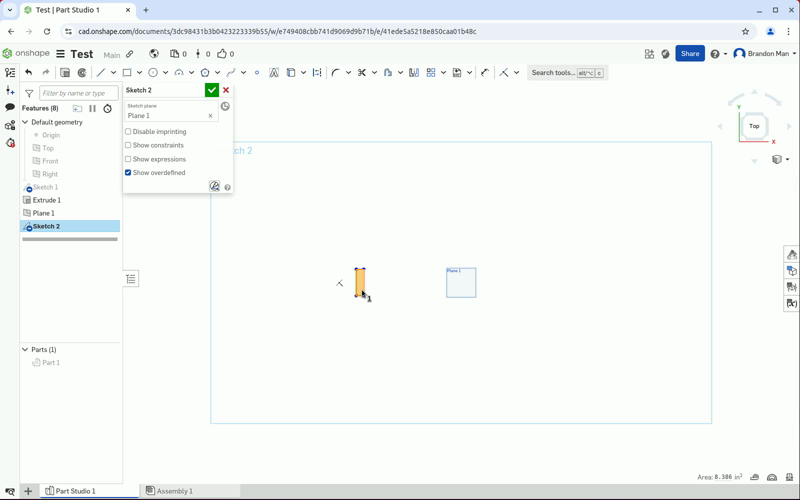
mouse_move(73, 352)
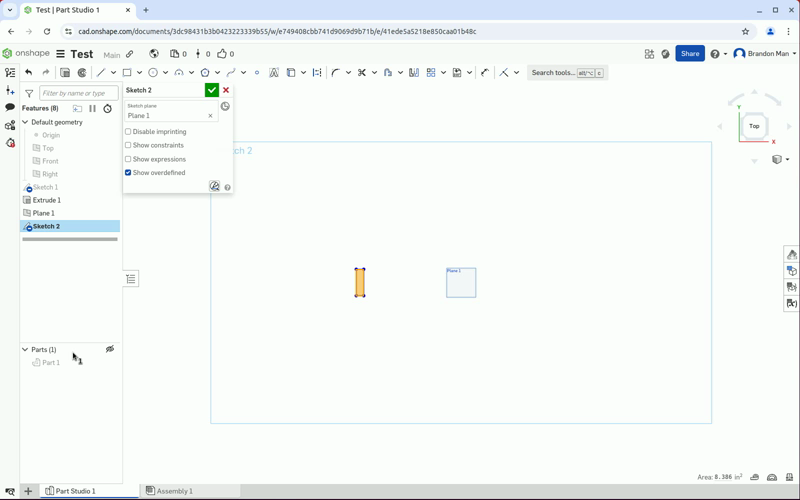
key(shift+y)
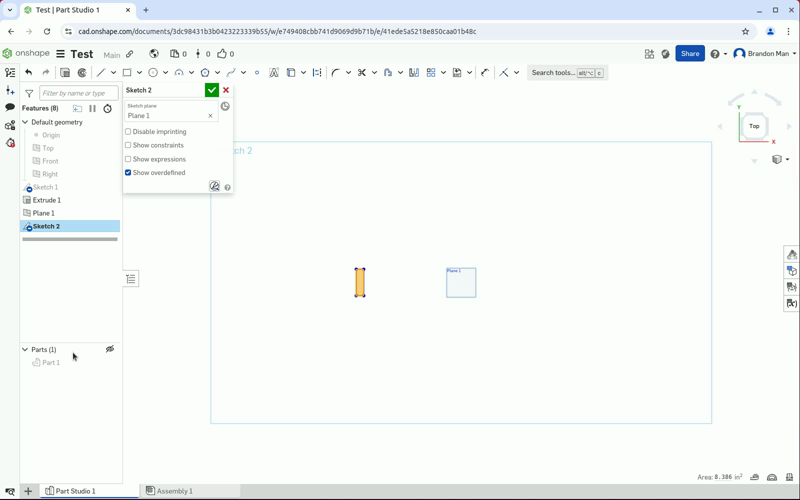
key(shift+e)
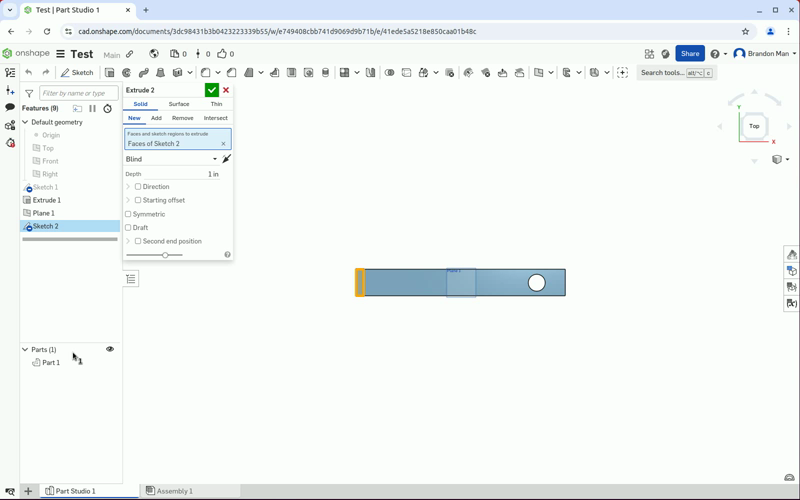
mouse_move(143, 106)
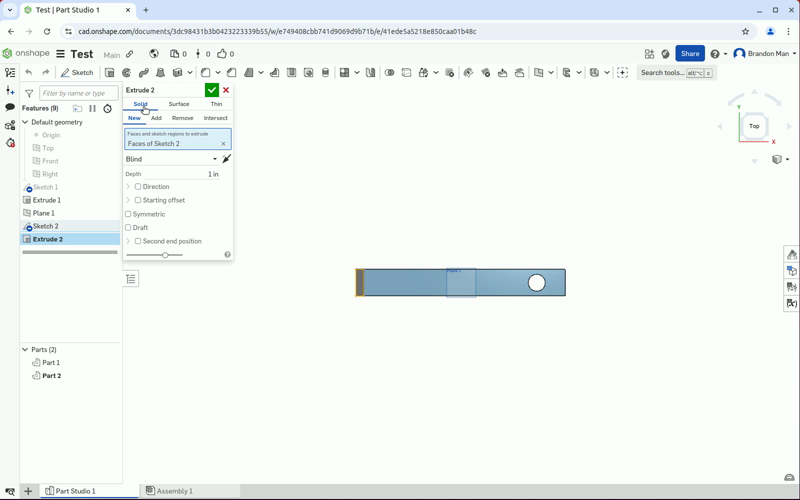
click(143, 106)
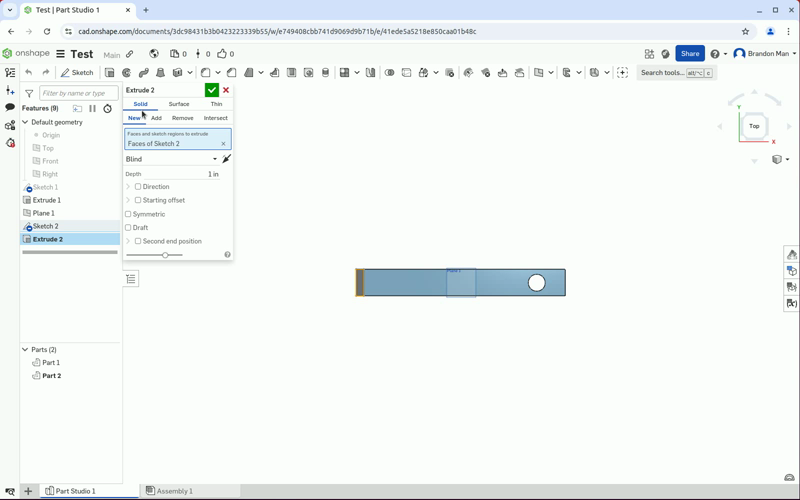
mouse_move(137, 120)
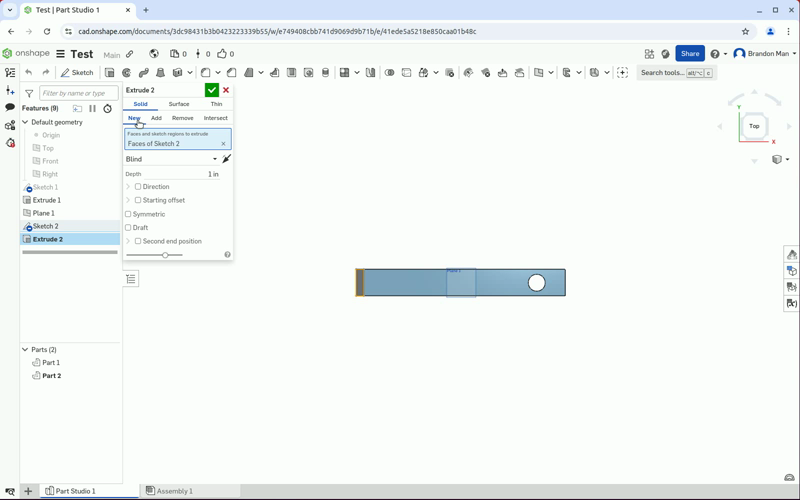
click(137, 120)
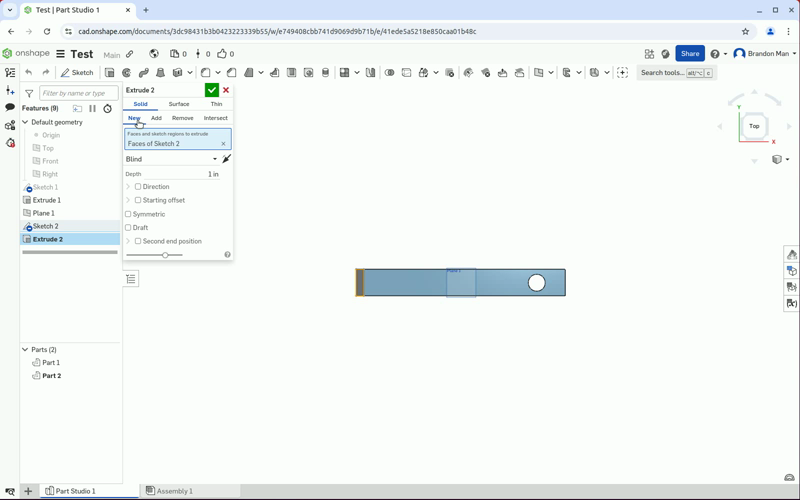
key(tab, 4)
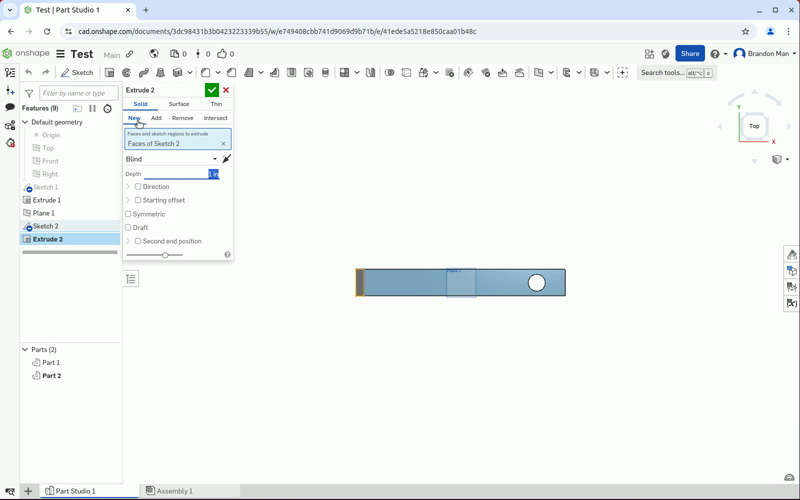
text(21.664)
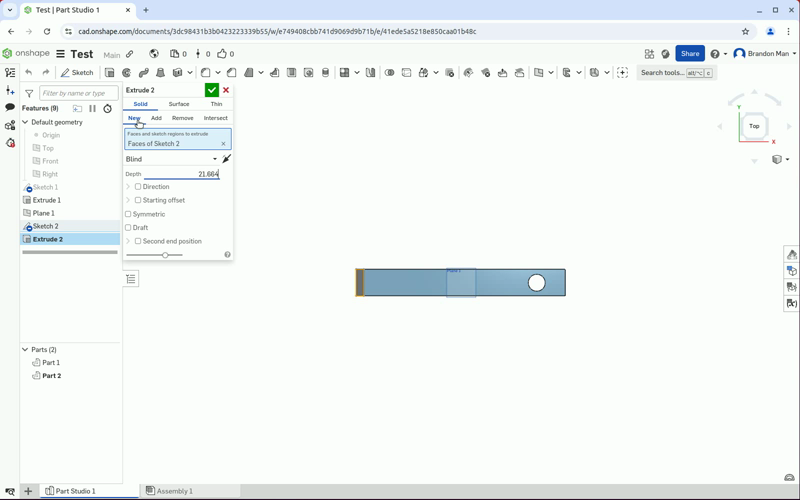
key(enter)
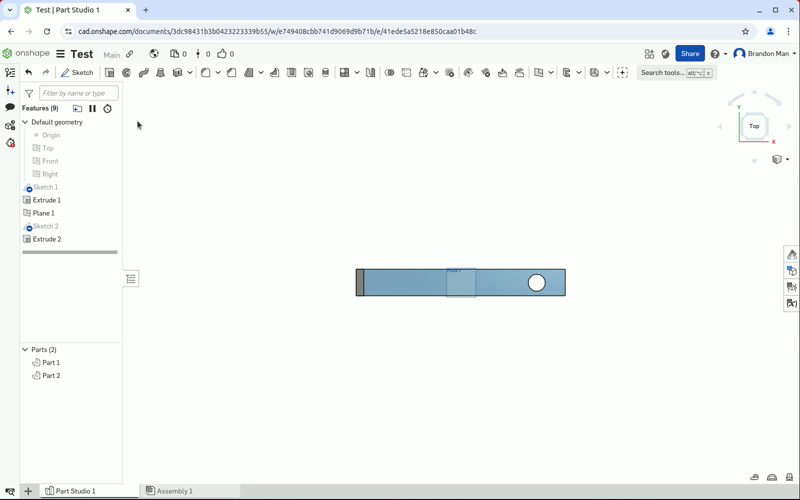
key(shift+h)
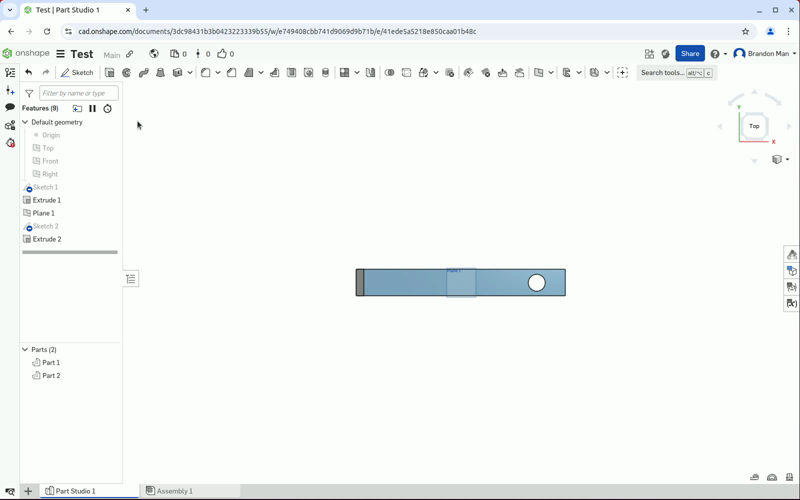
key(shift+h)
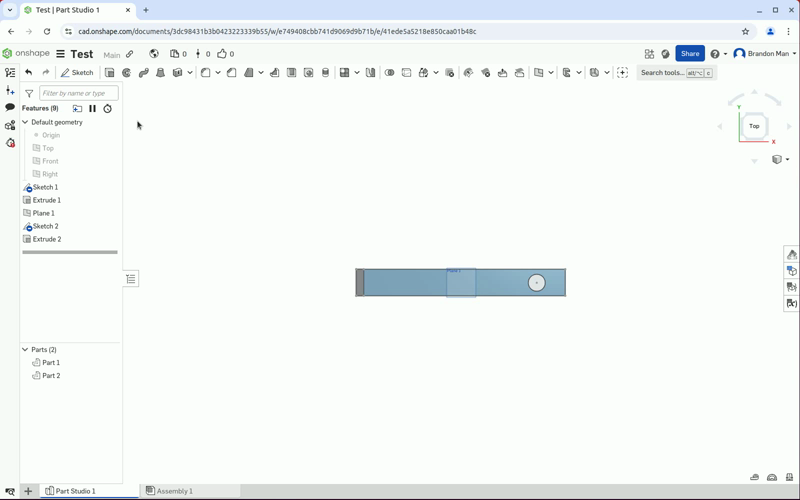
key(shift+7)
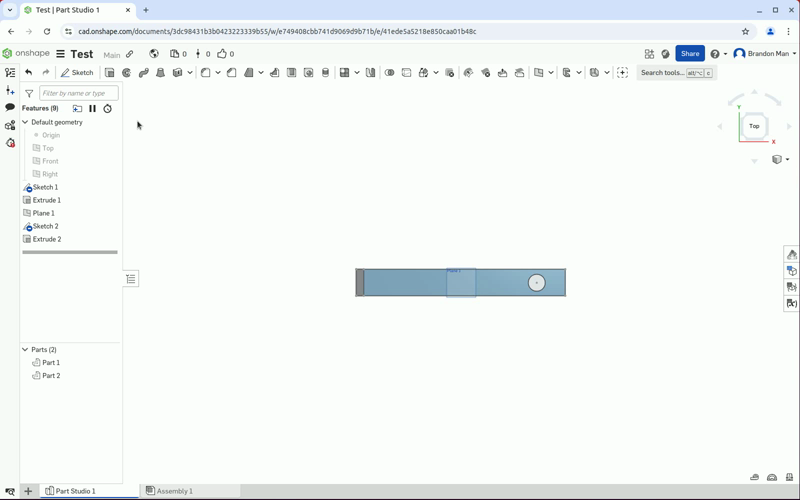
key(up, 3)
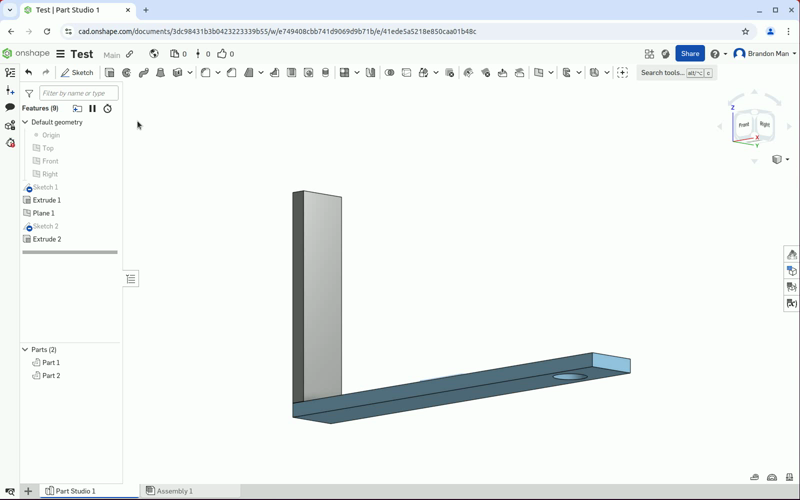
key(left, 3)
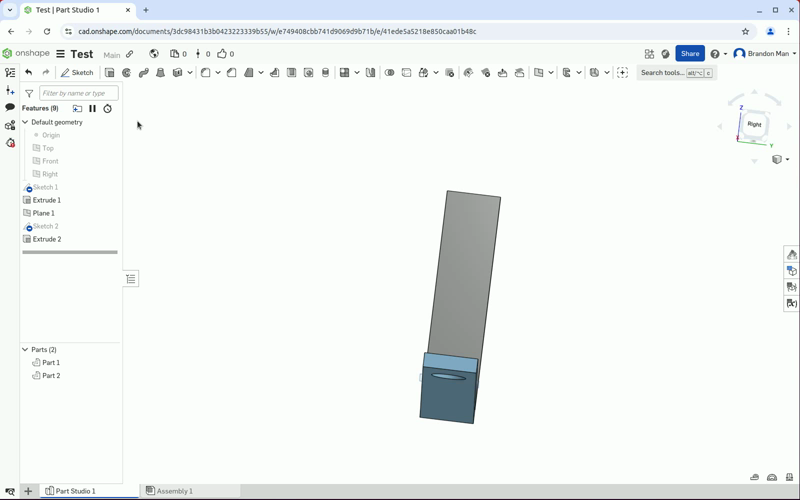
key(right, 3)
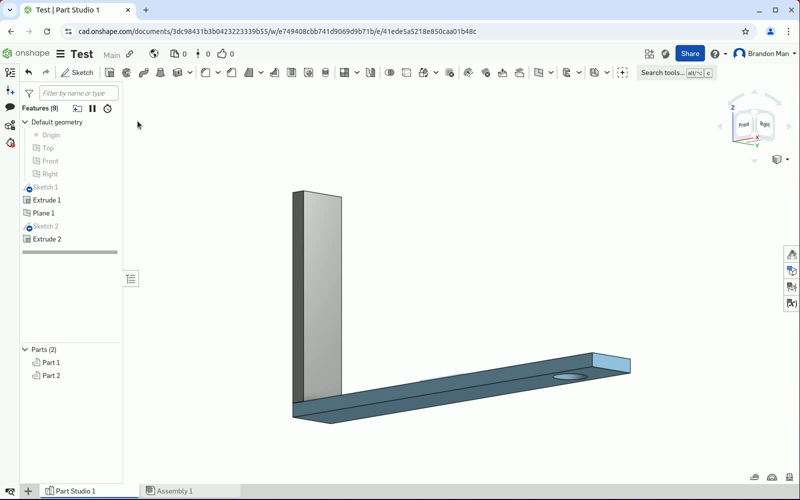
key(down, 3)
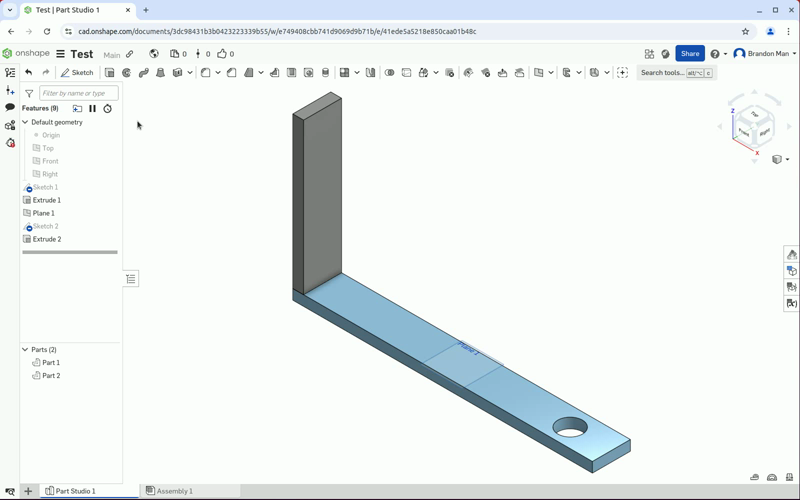
mouse_move(73, 189)
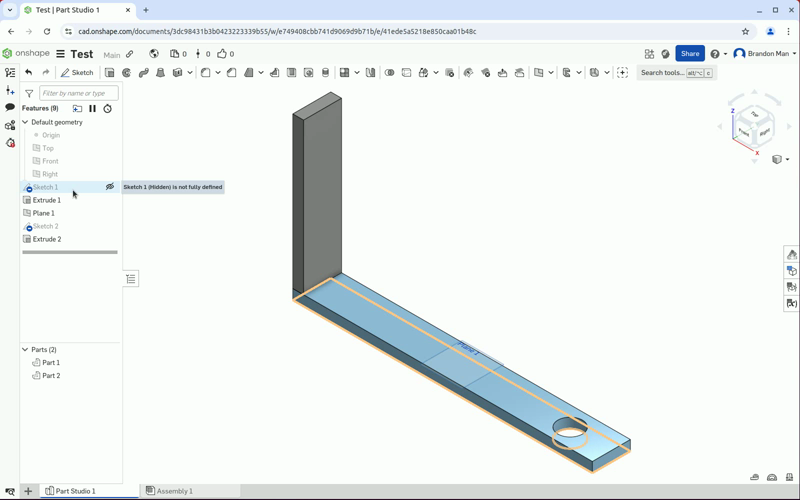
click(73, 189)